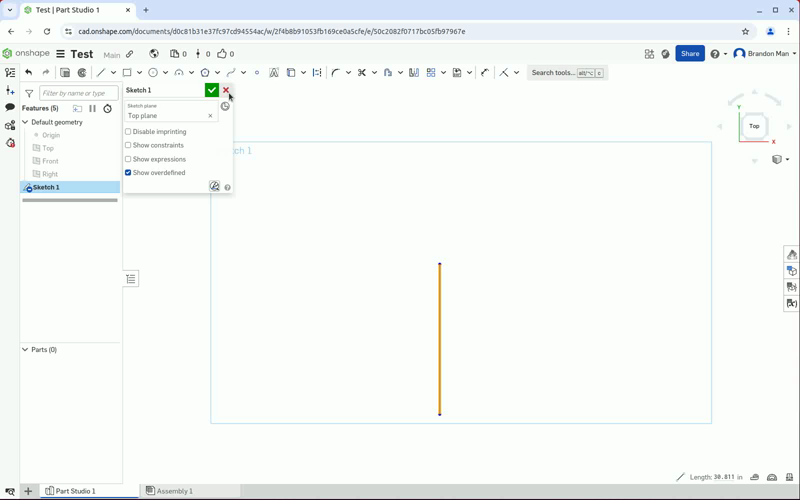
key(shift+h)
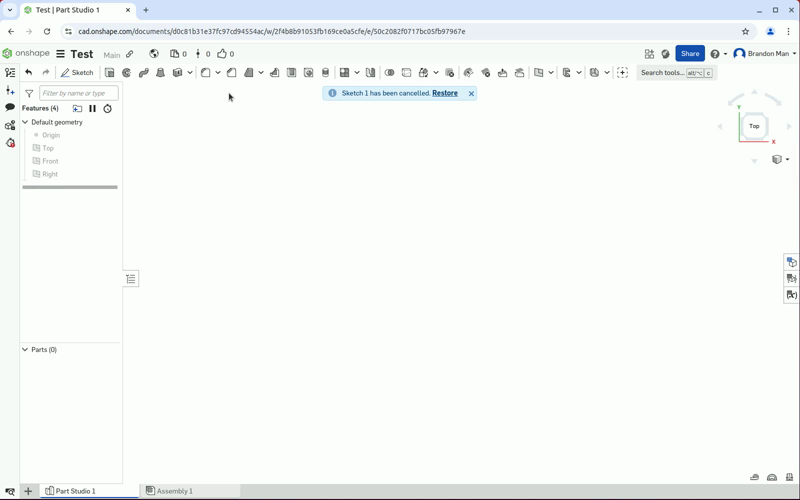
mouse_move(73, 352)
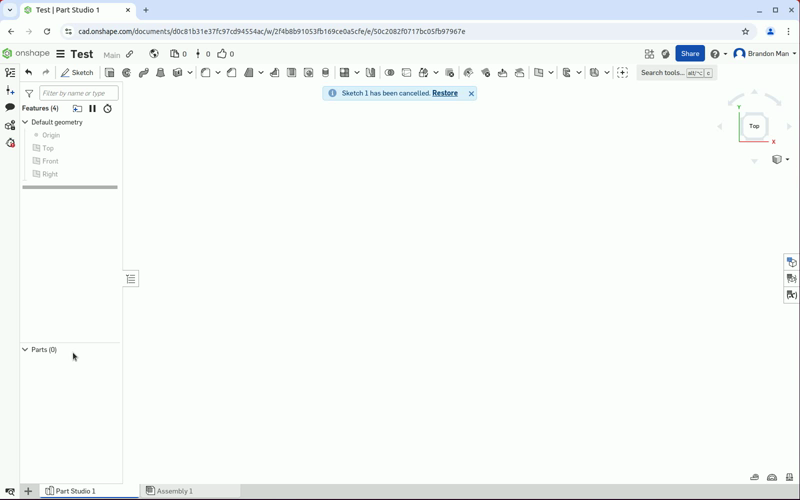
key(y)
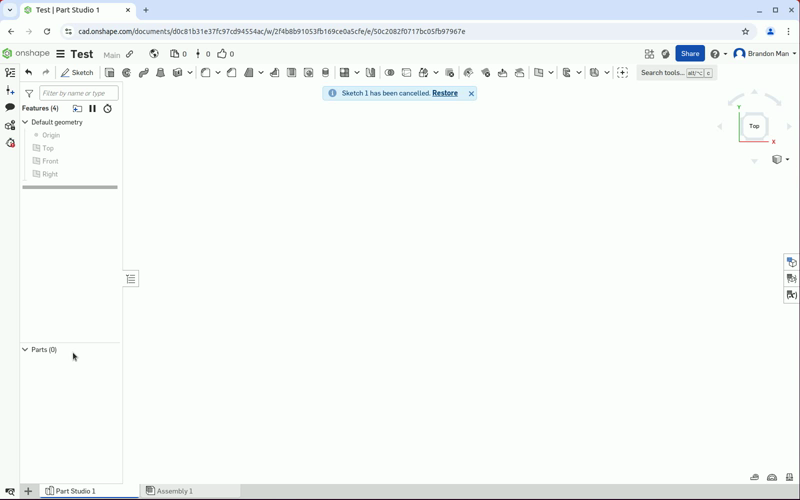
key(shift+p)
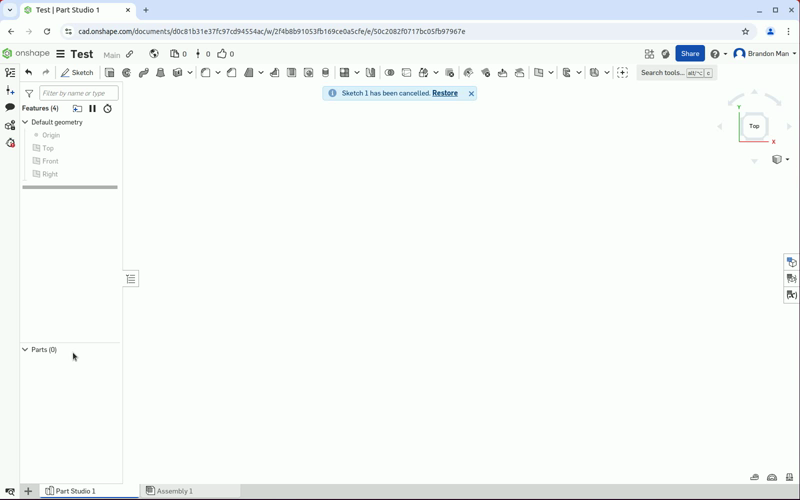
key(space)
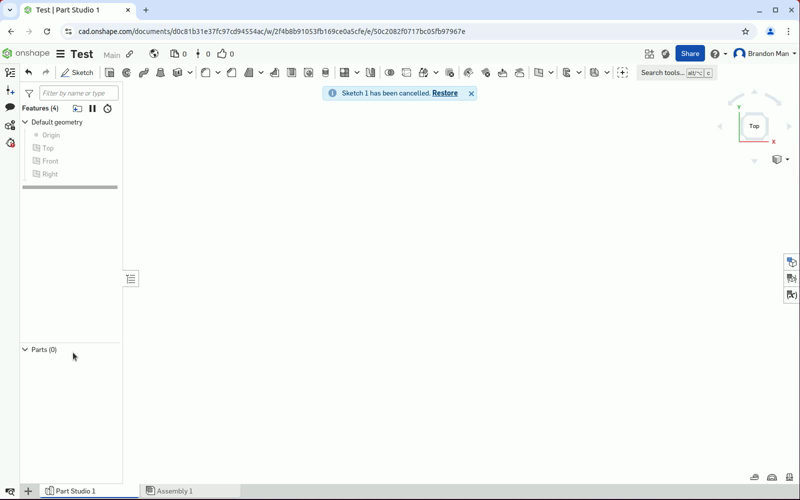
key_down(shift)
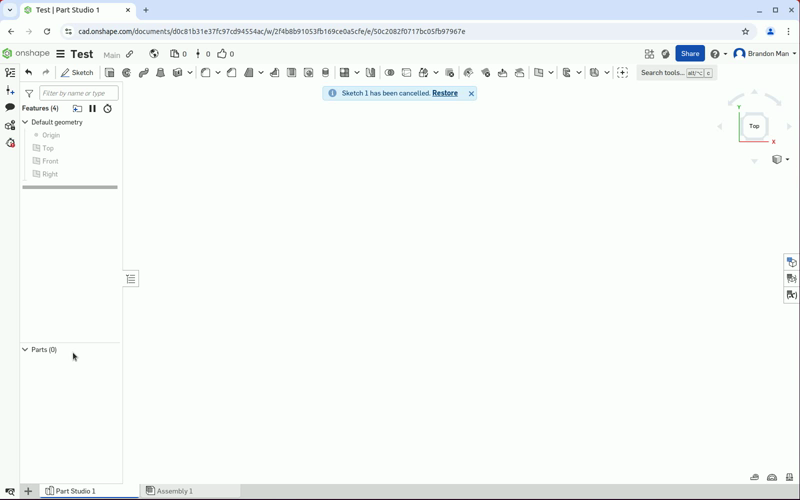
key(up)
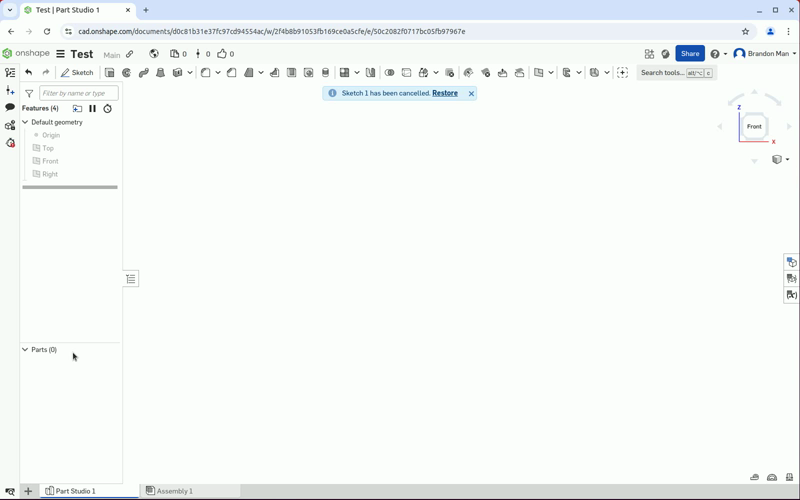
key_up(shift)
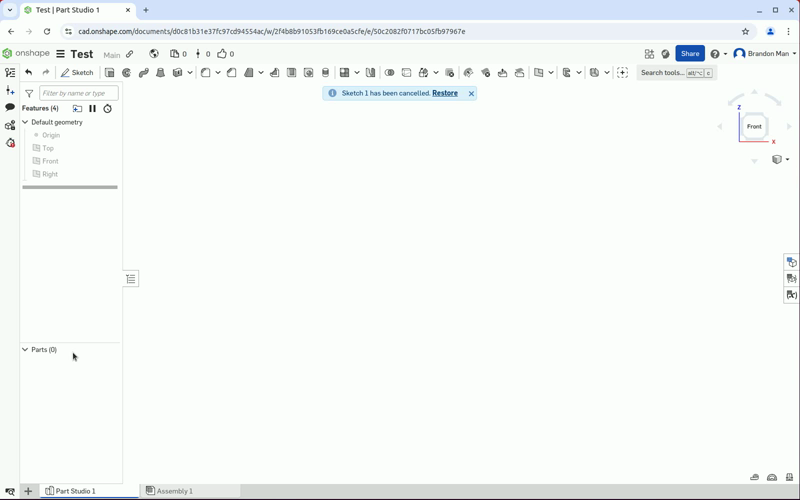
mouse_move(73, 352)
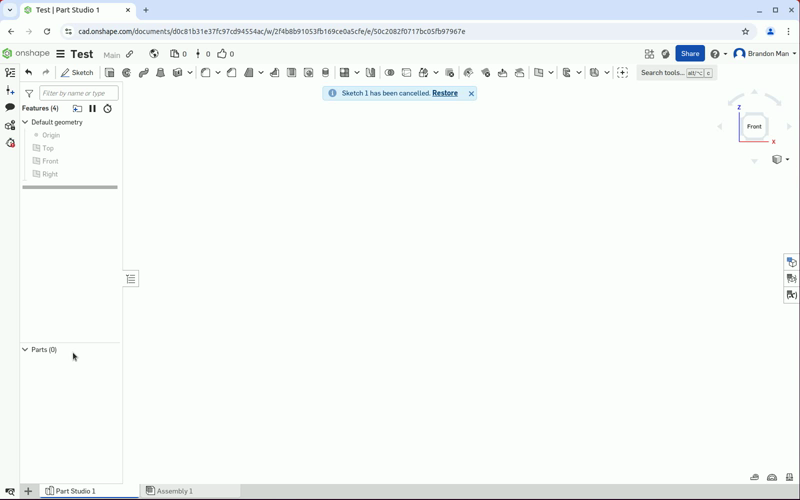
key(shift+y)
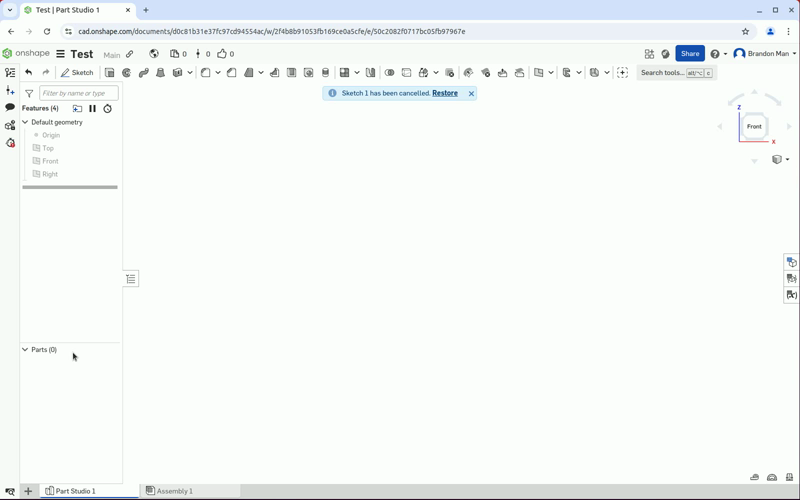
key(shift+s)
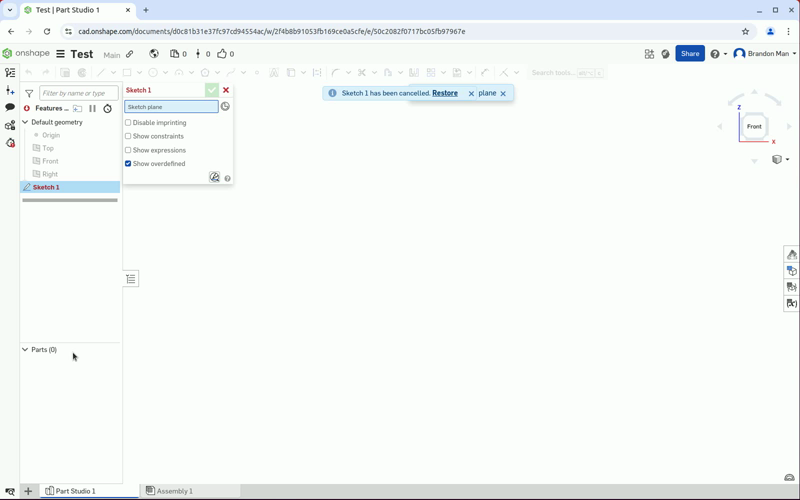
mouse_move(73, 163)
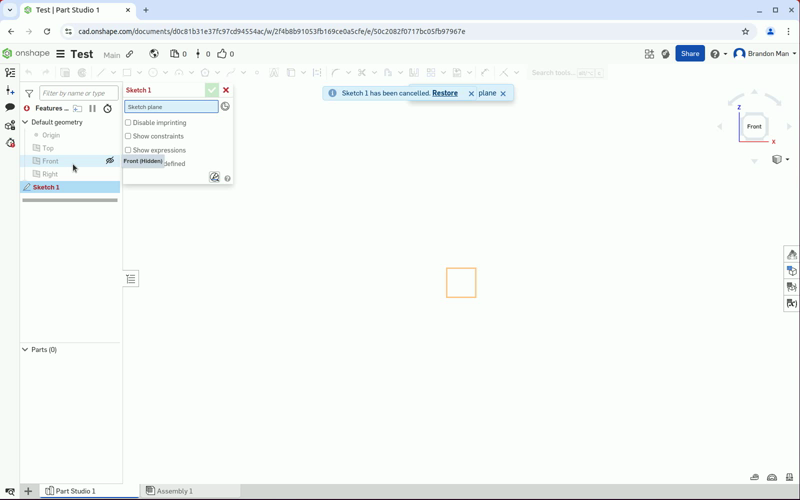
click(73, 163)
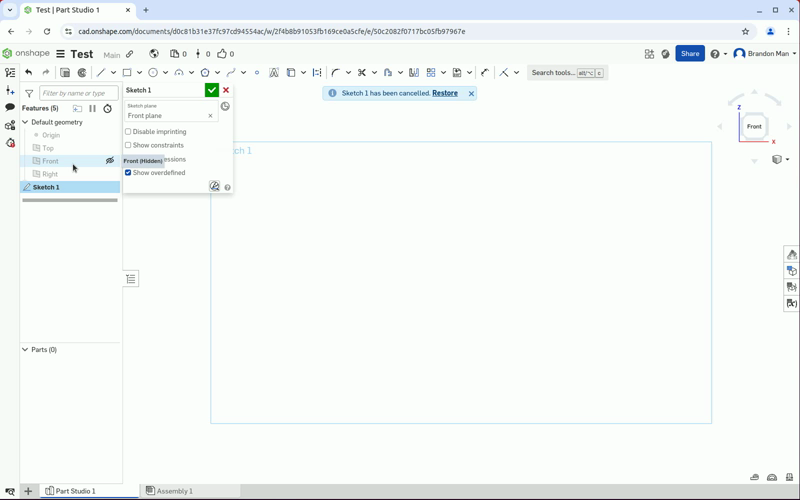
mouse_move(73, 352)
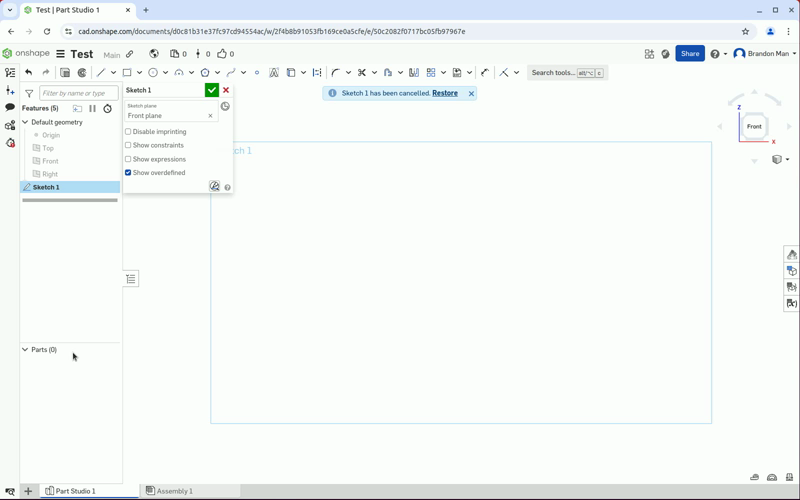
key(y)
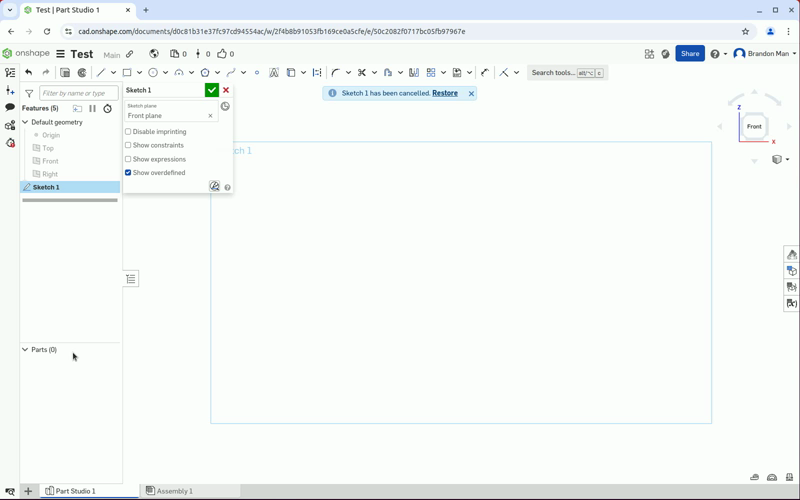
key(l)
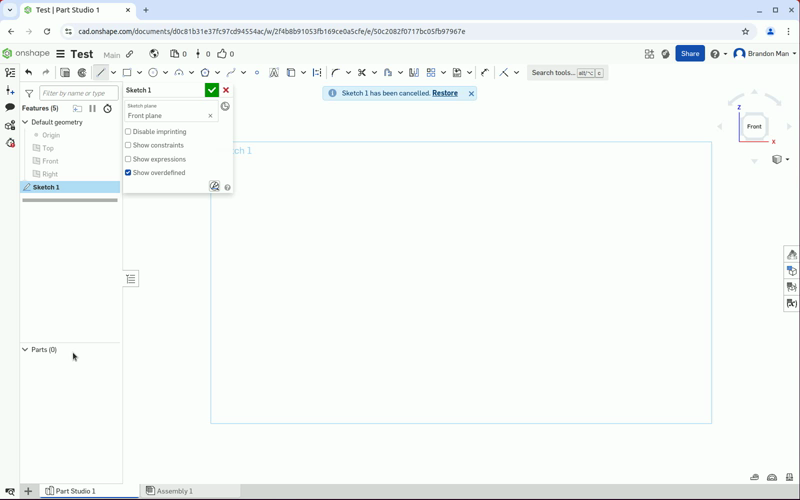
key_down(shift)
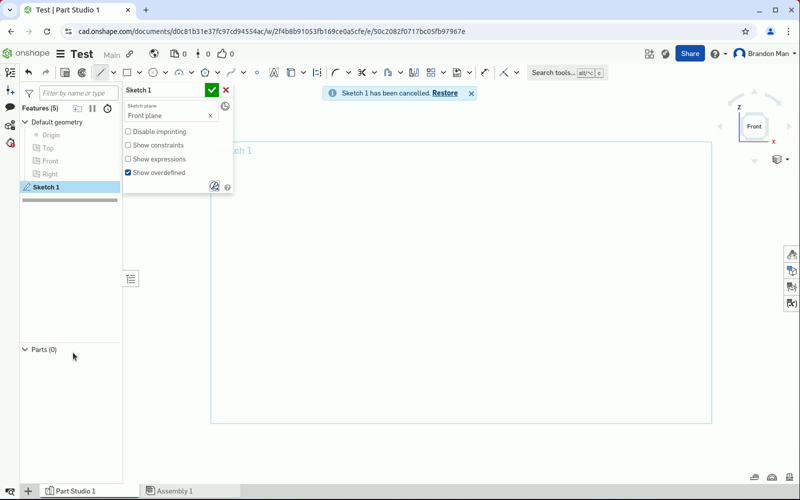
mouse_move(430, 244)
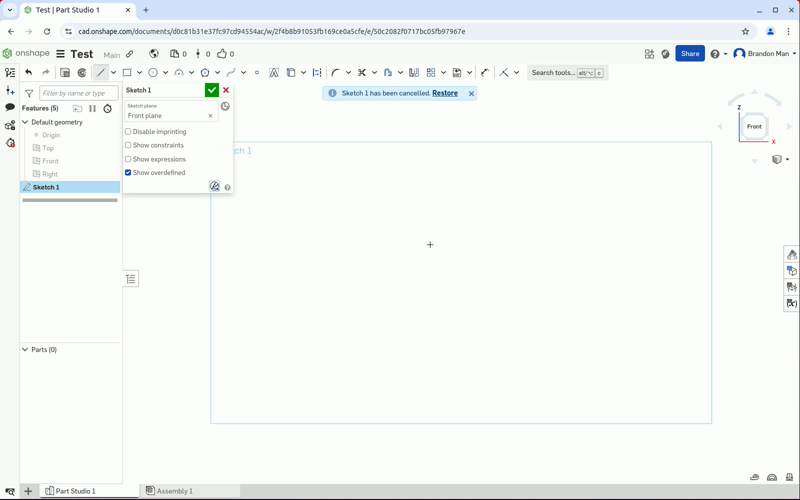
click(430, 244)
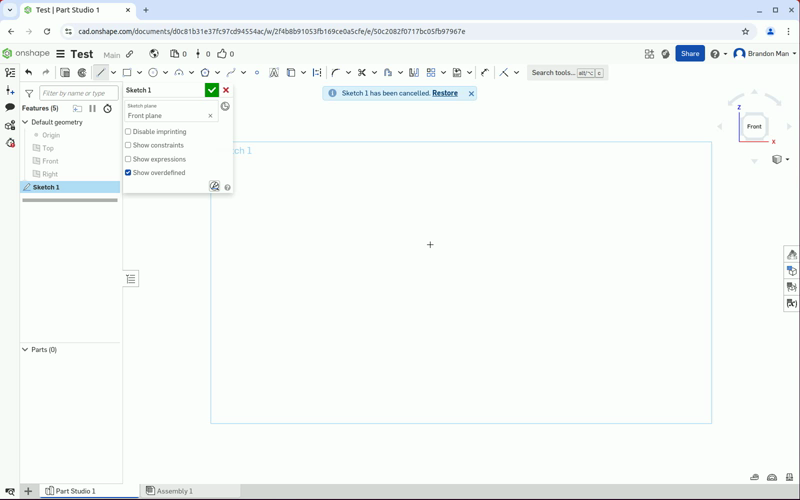
key_up(shift)
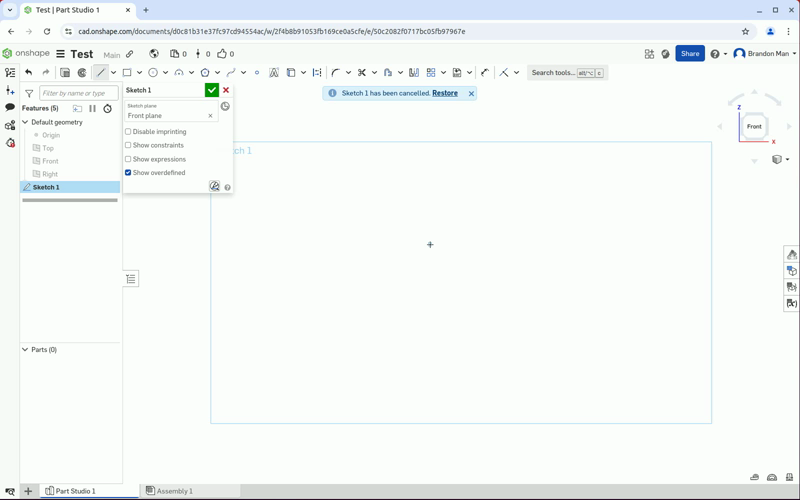
key_down(shift)
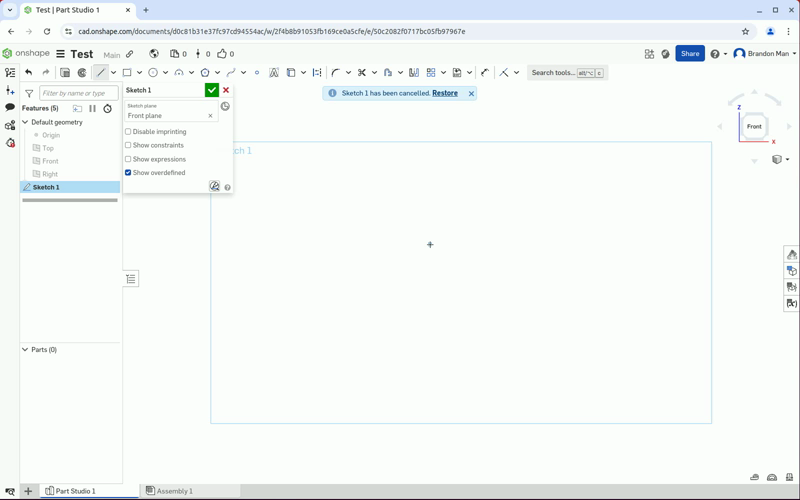
mouse_move(460, 244)
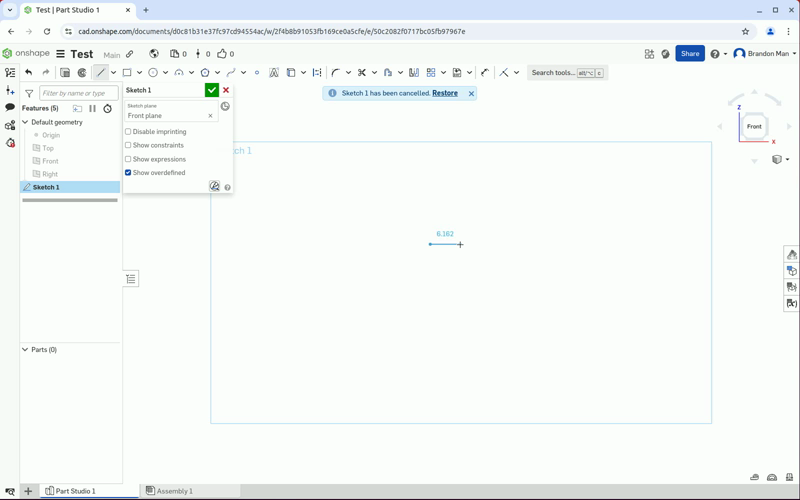
mouse_move(478, 244)
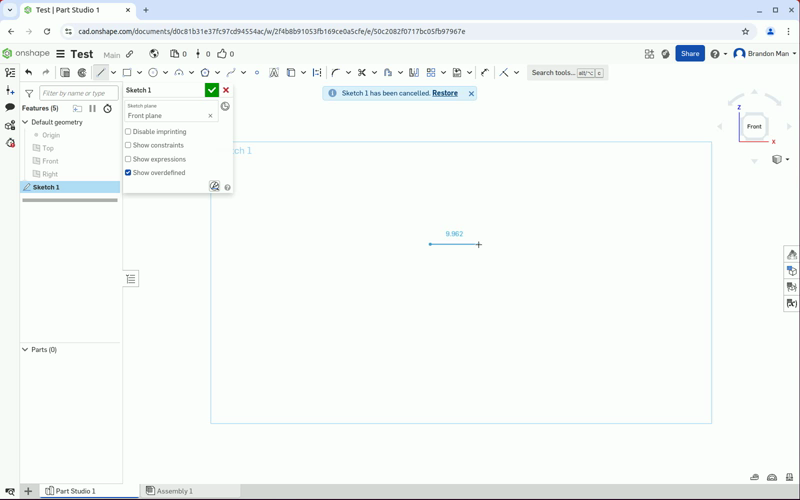
click(478, 244)
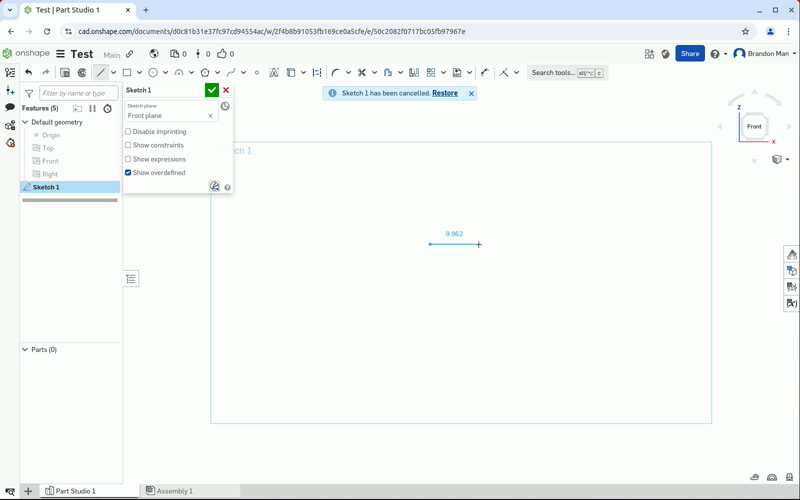
key_up(shift)
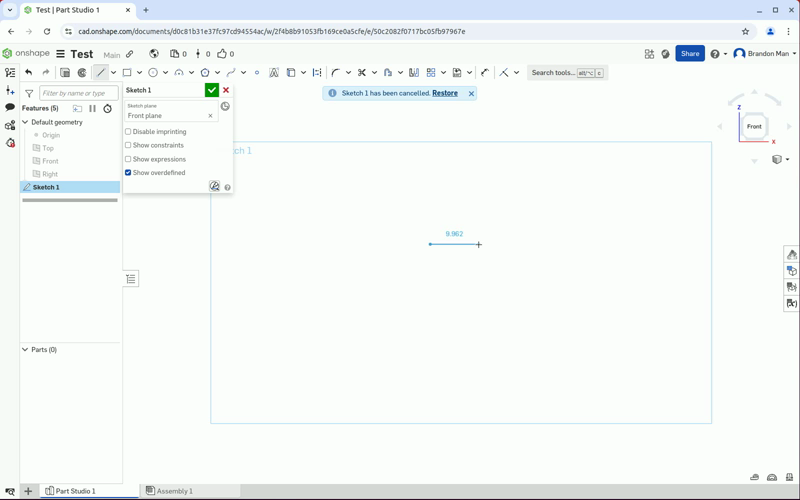
key_down(shift)
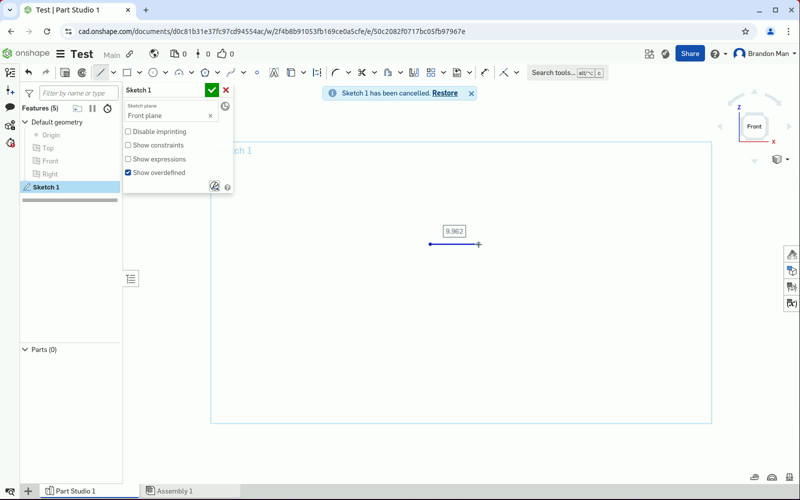
mouse_move(508, 244)
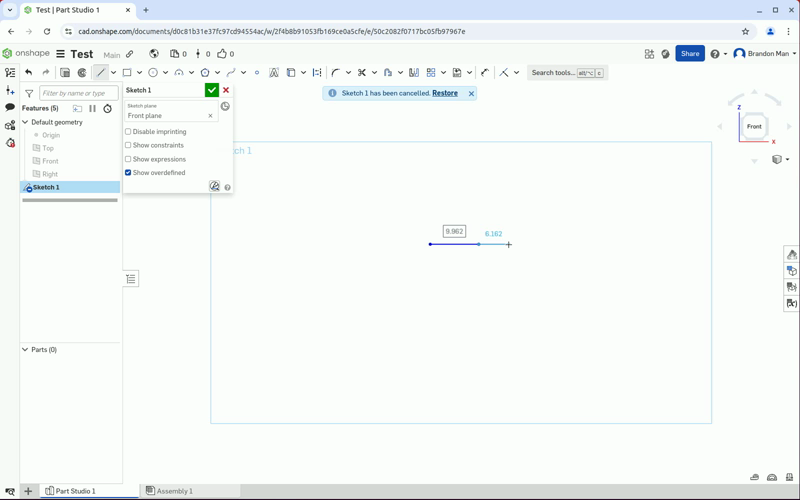
mouse_move(525, 244)
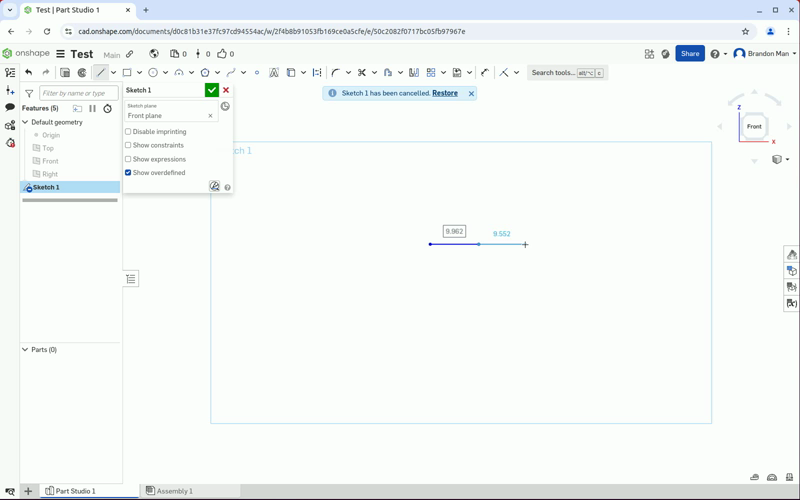
click(525, 244)
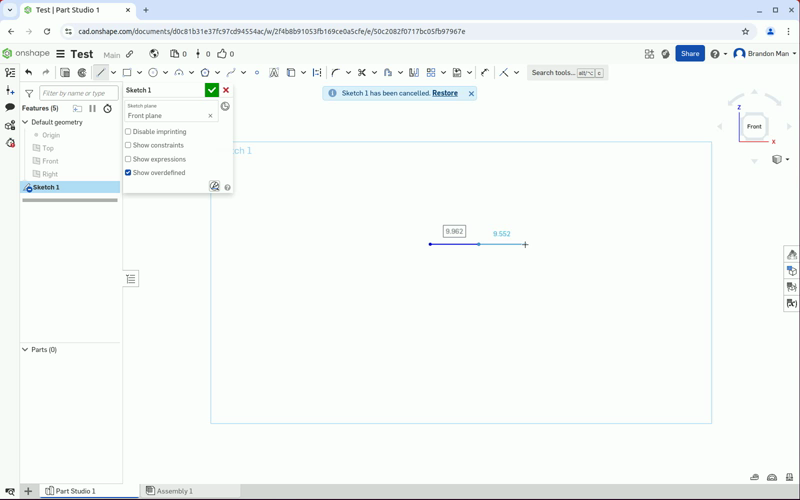
key_up(shift)
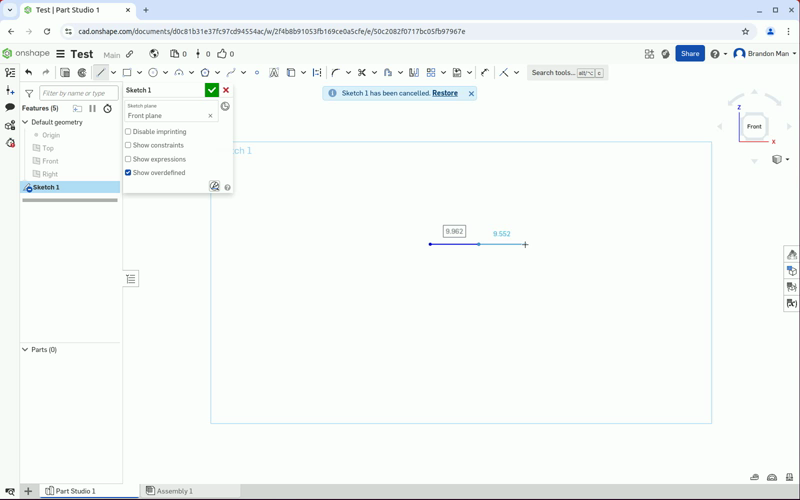
key_down(shift)
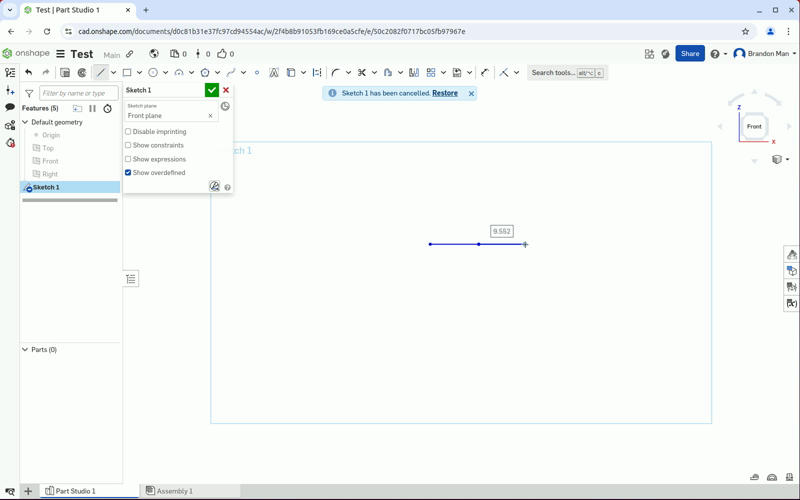
mouse_move(555, 244)
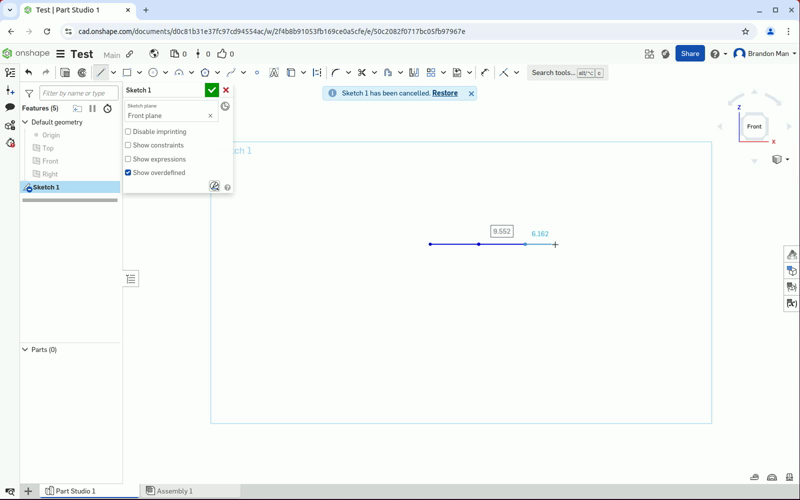
mouse_move(525, 233)
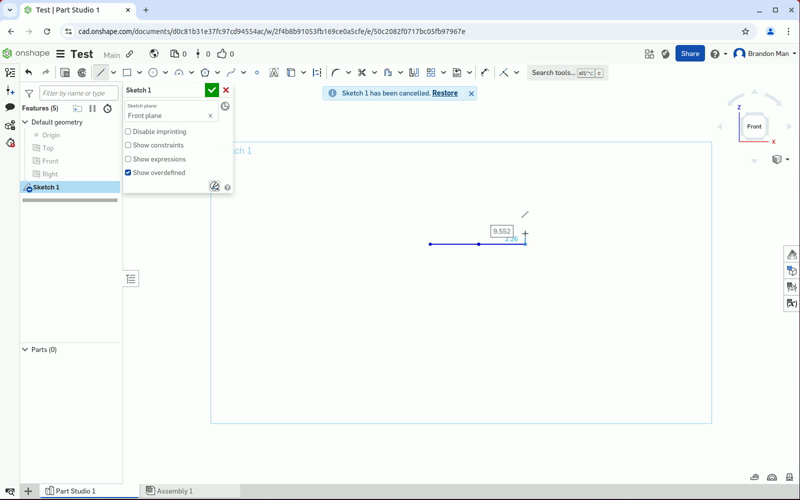
click(525, 233)
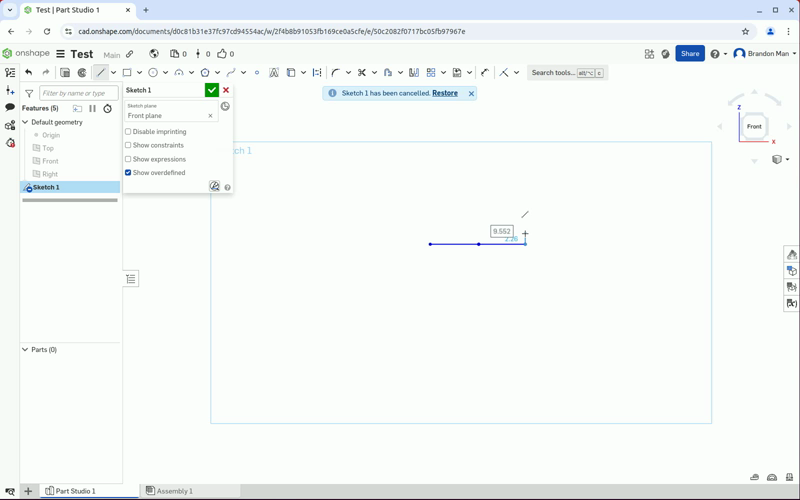
key_up(shift)
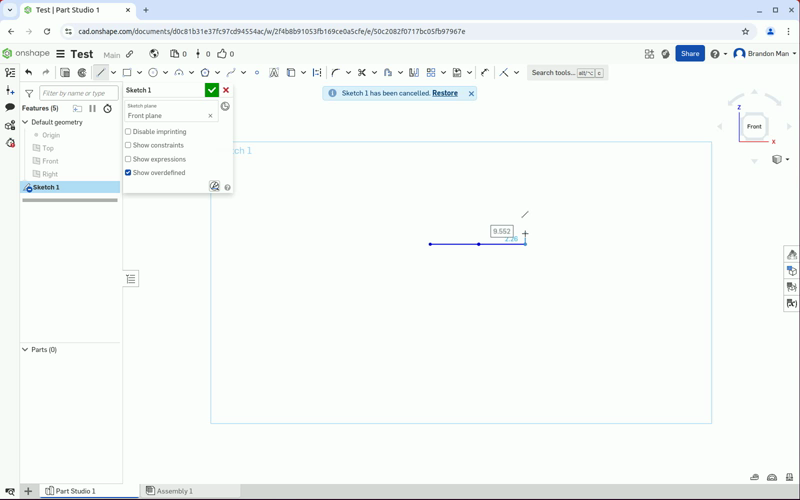
key_down(shift)
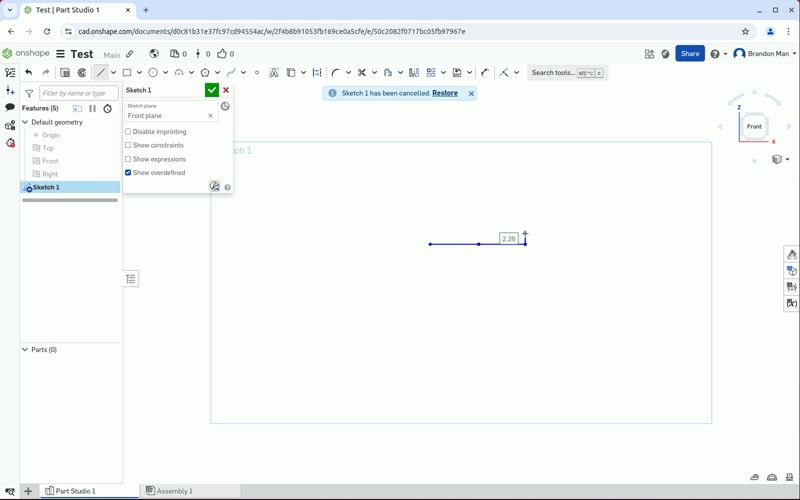
mouse_move(430, 233)
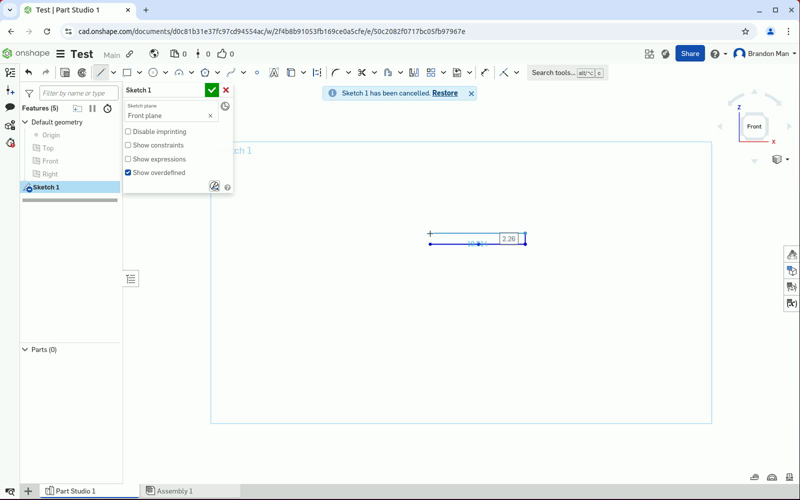
click(430, 233)
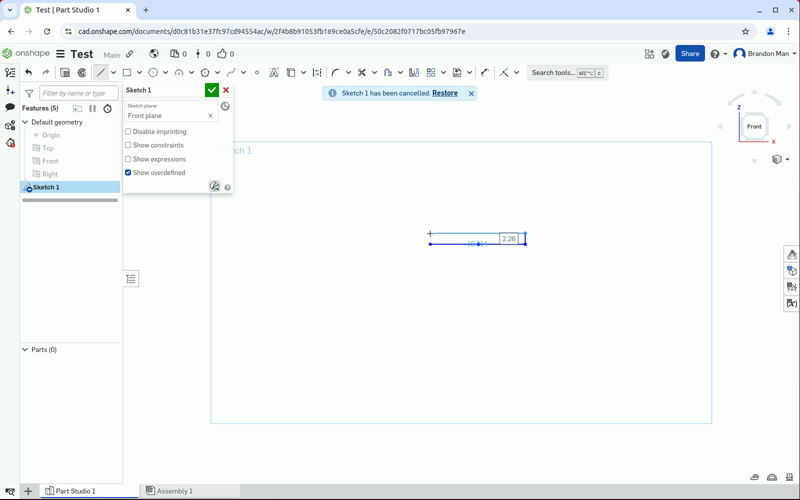
key_up(shift)
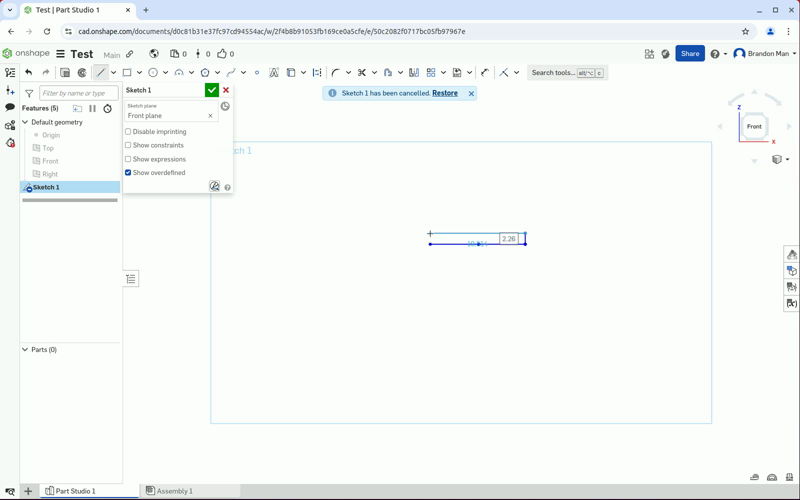
mouse_move(460, 233)
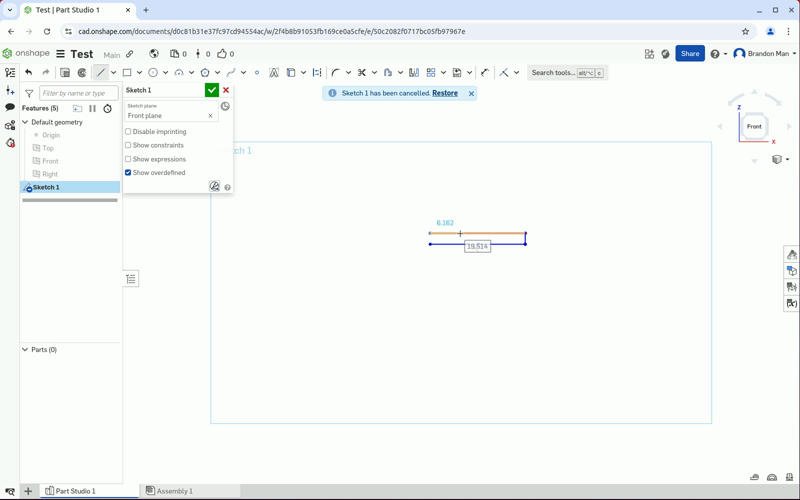
key_down(shift)
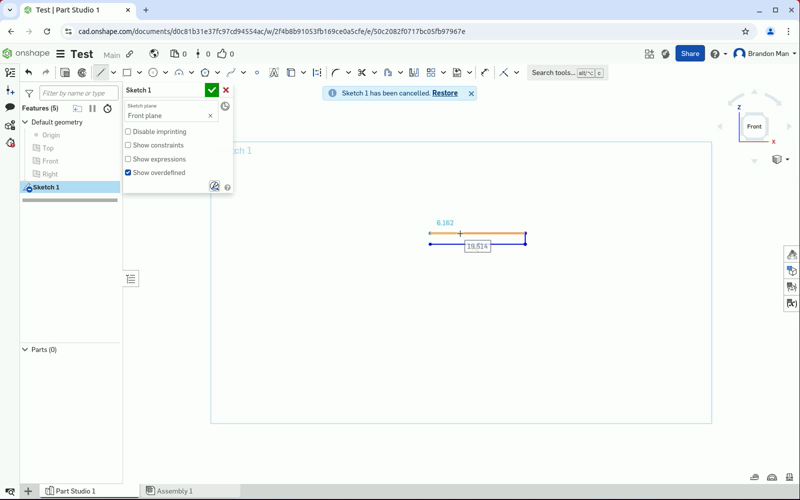
mouse_move(430, 244)
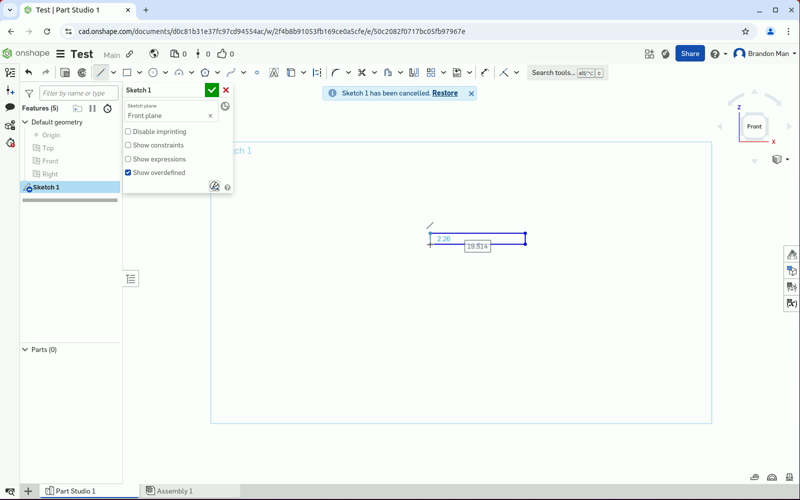
key_up(shift)
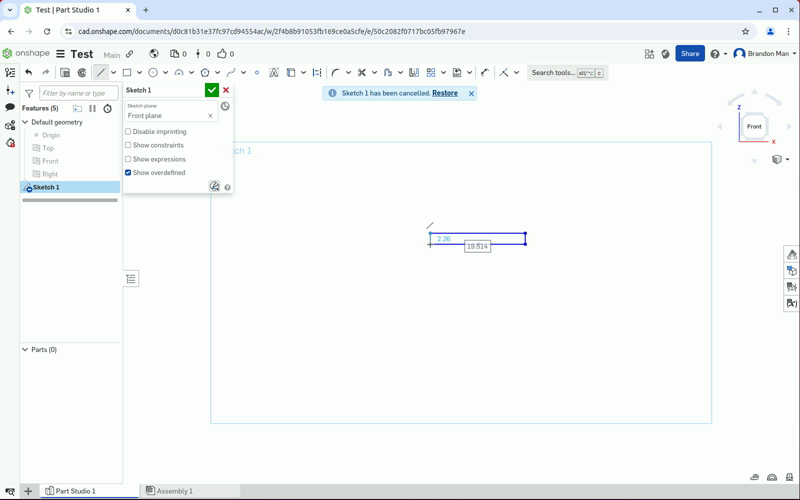
click(430, 244)
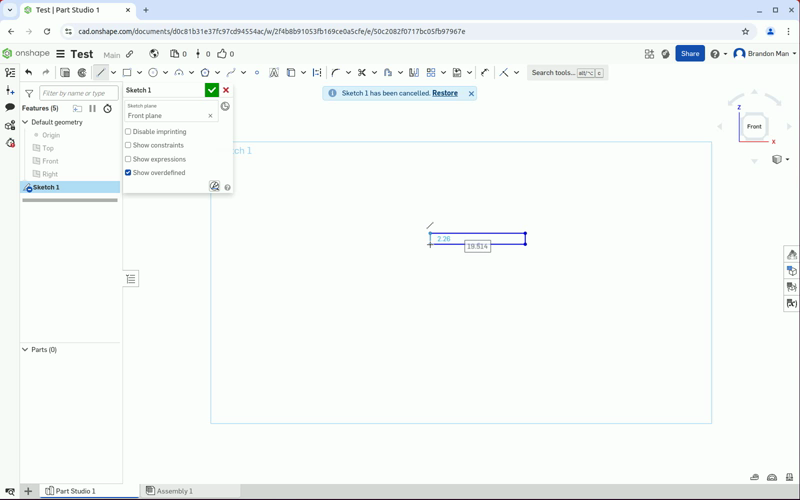
key(esc)
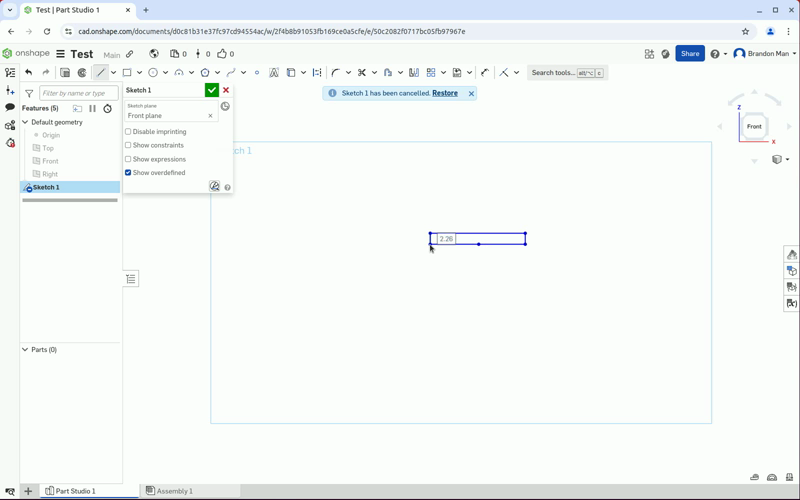
mouse_move(431, 243)
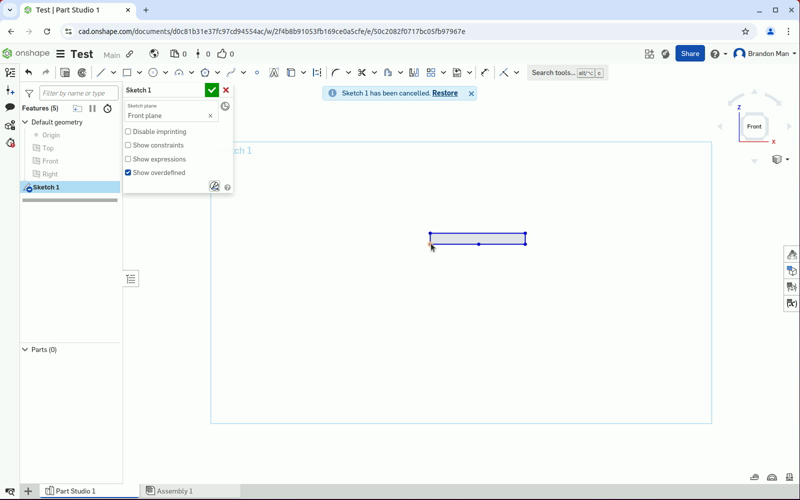
scroll(6)
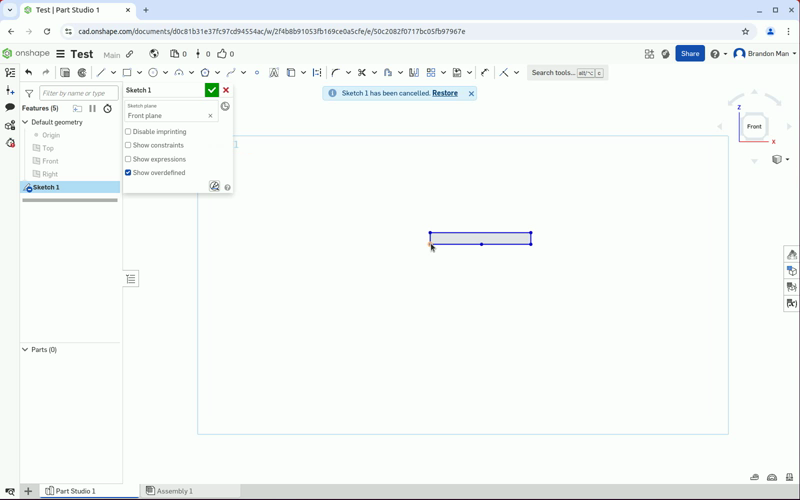
scroll(6)
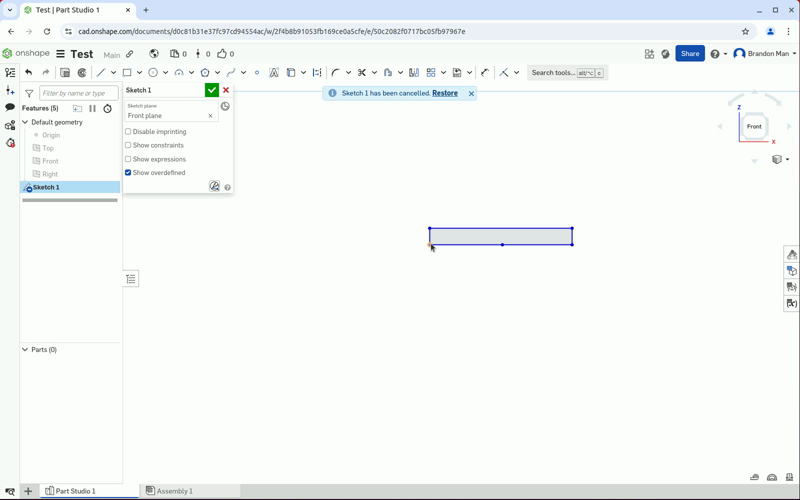
scroll(6)
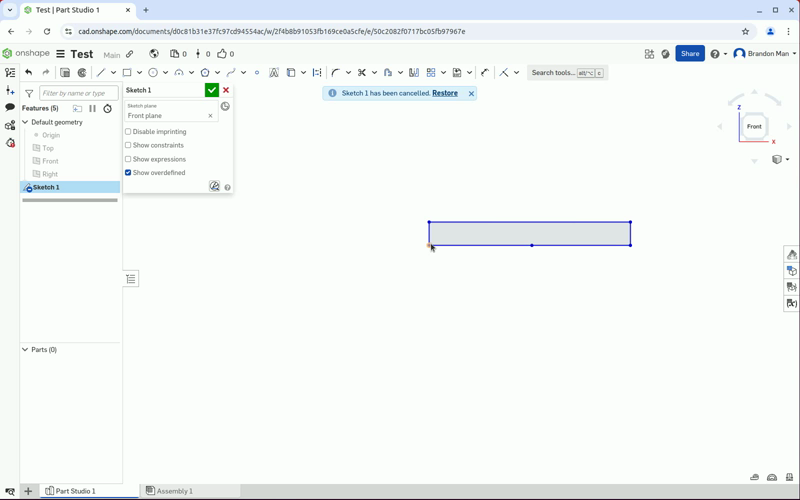
scroll(6)
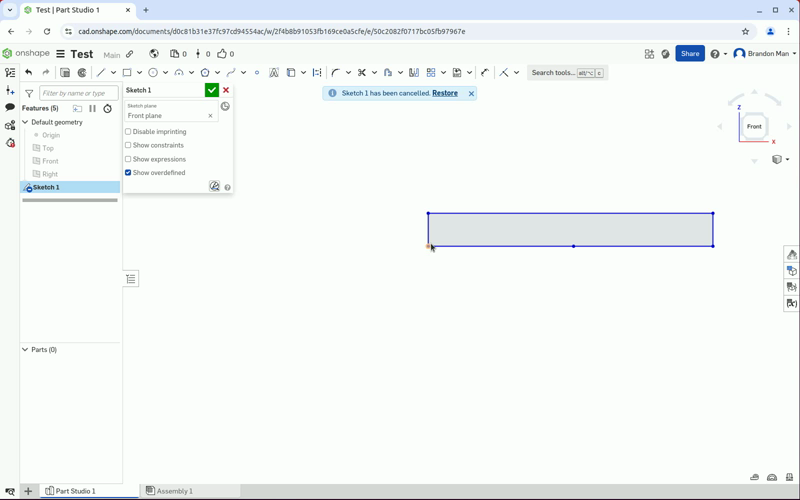
scroll(6)
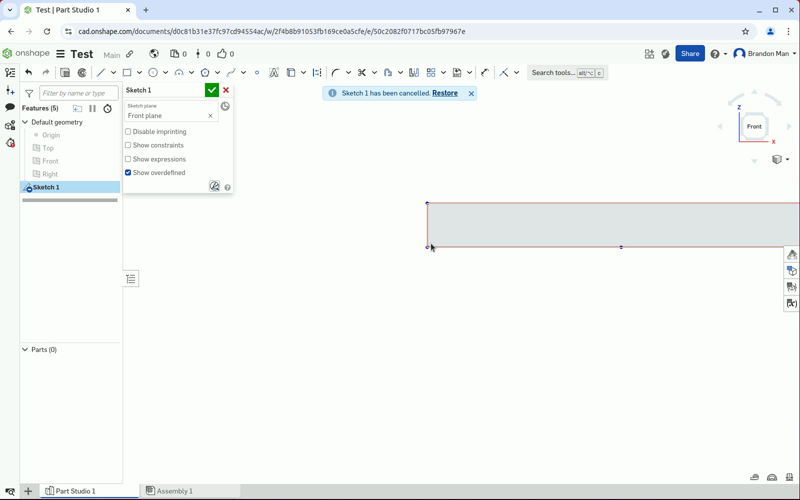
scroll(6)
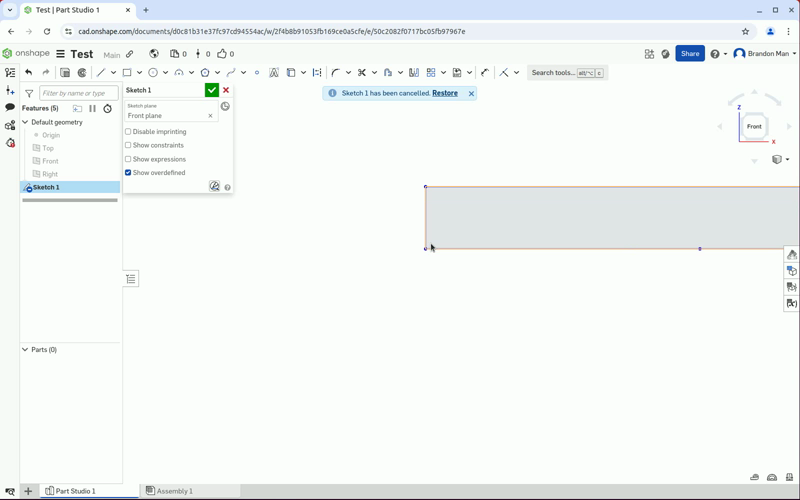
scroll(6)
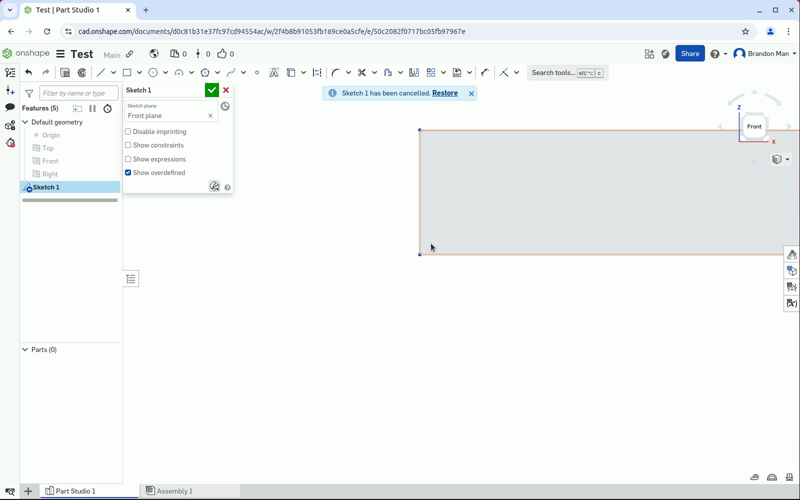
click(431, 243)
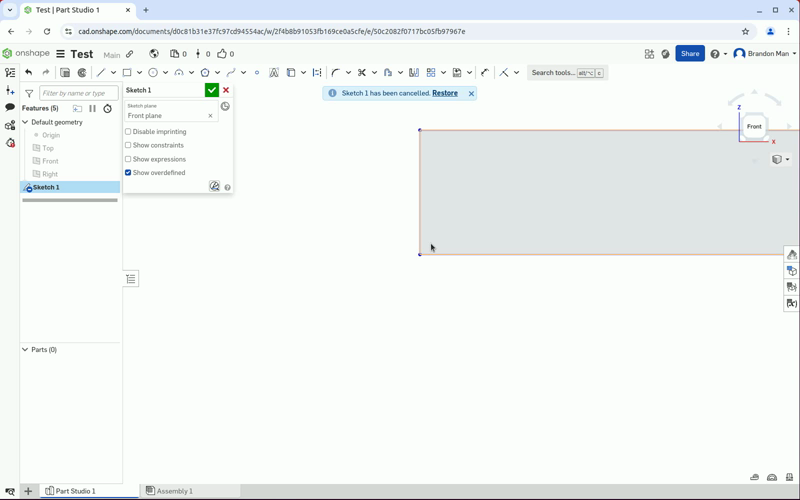
scroll(-6)
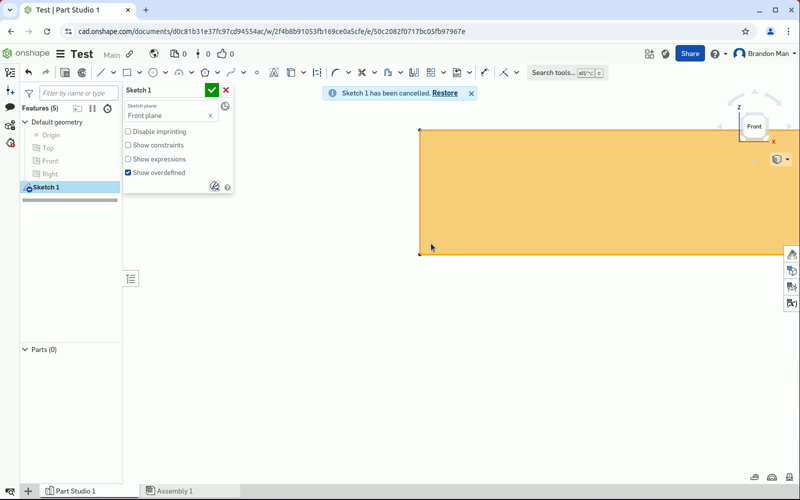
scroll(-6)
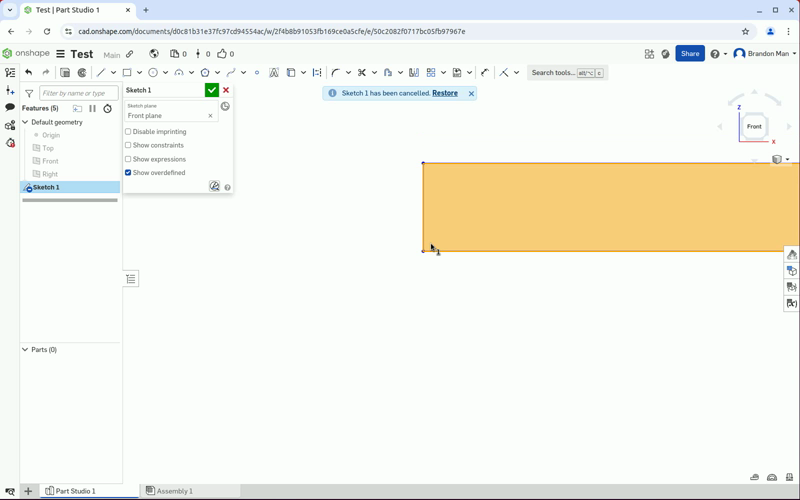
scroll(-6)
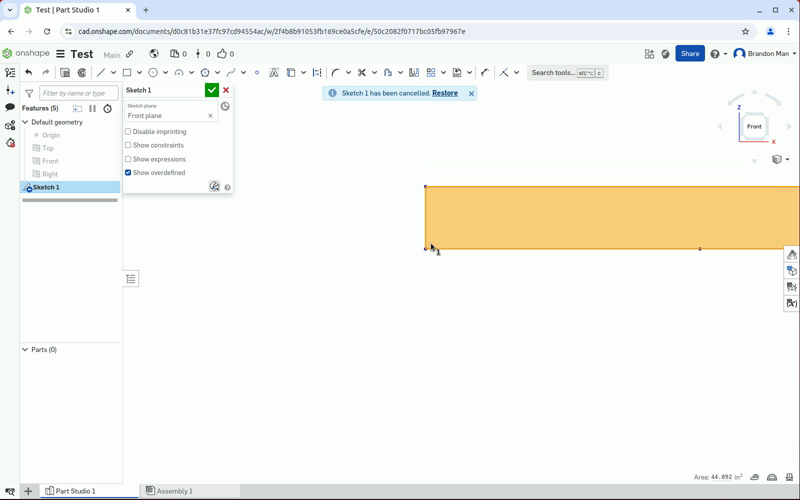
scroll(-6)
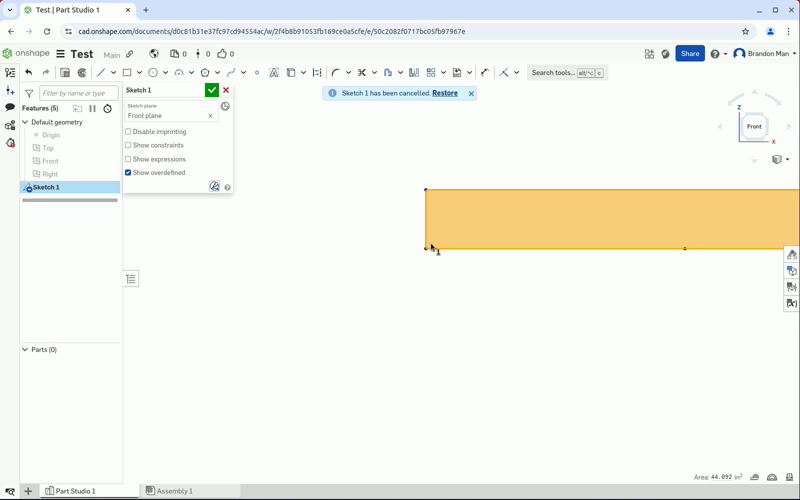
scroll(-6)
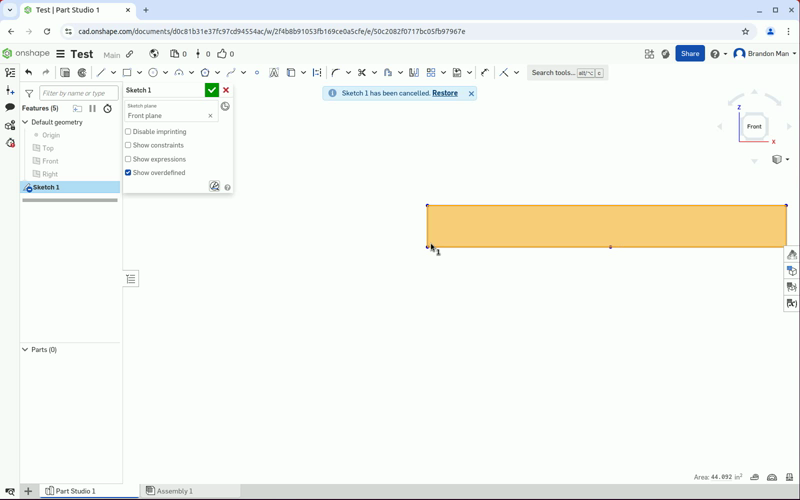
scroll(-6)
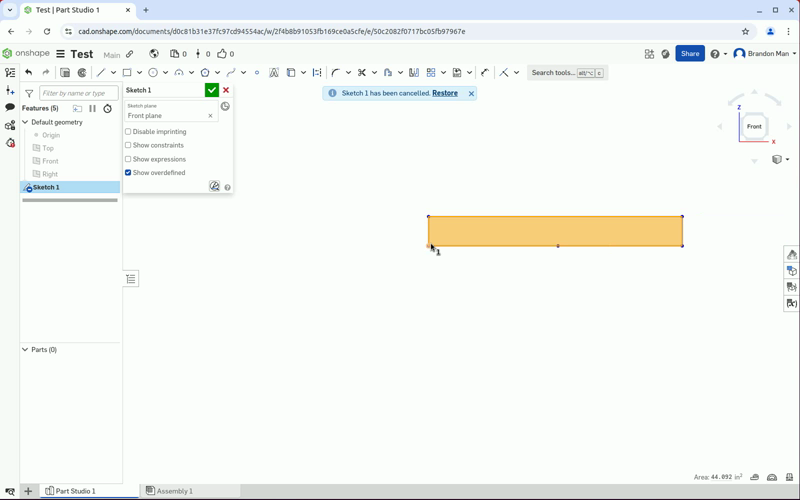
scroll(-6)
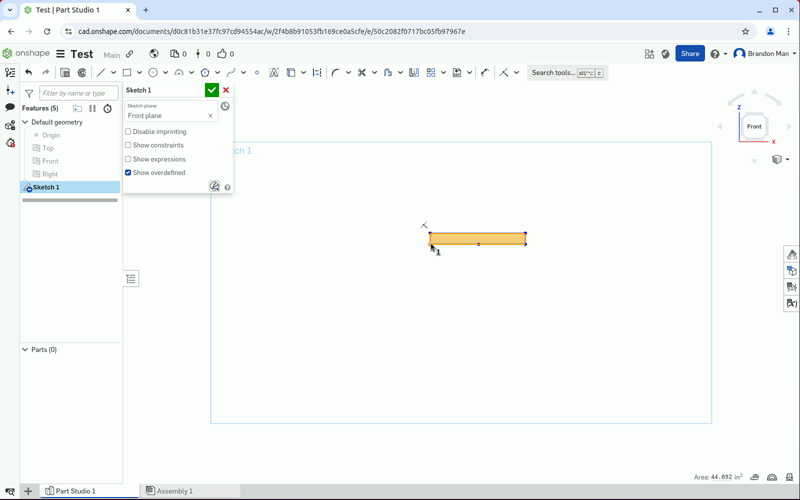
mouse_move(73, 352)
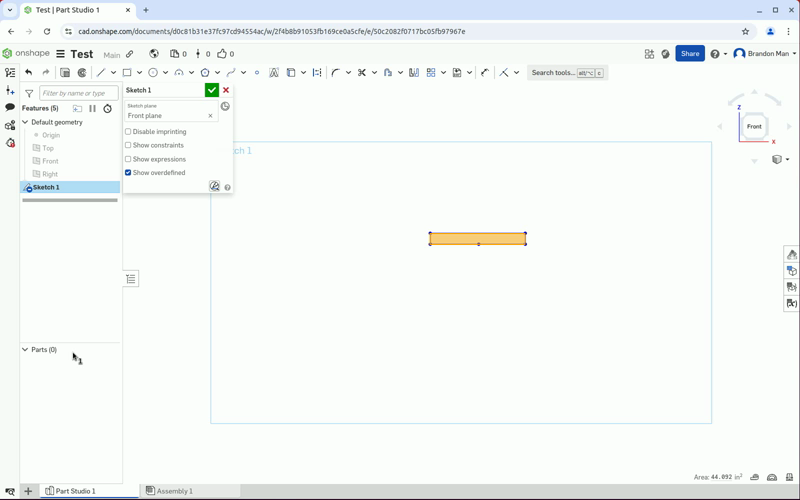
key(shift+y)
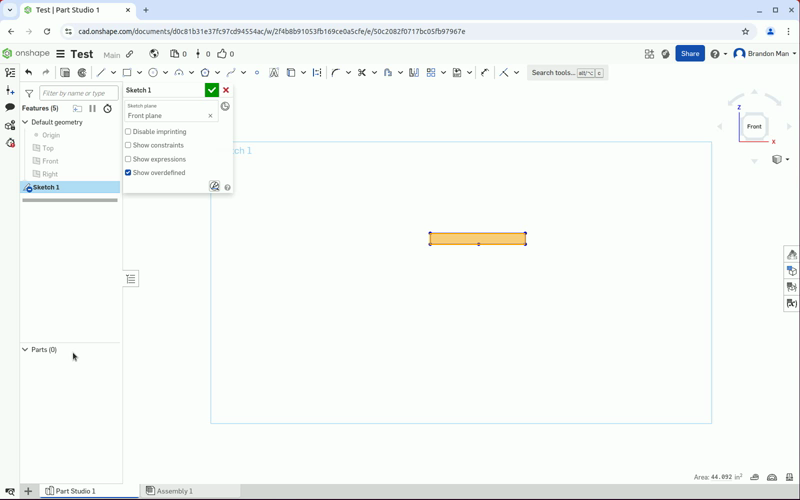
key(shift+e)
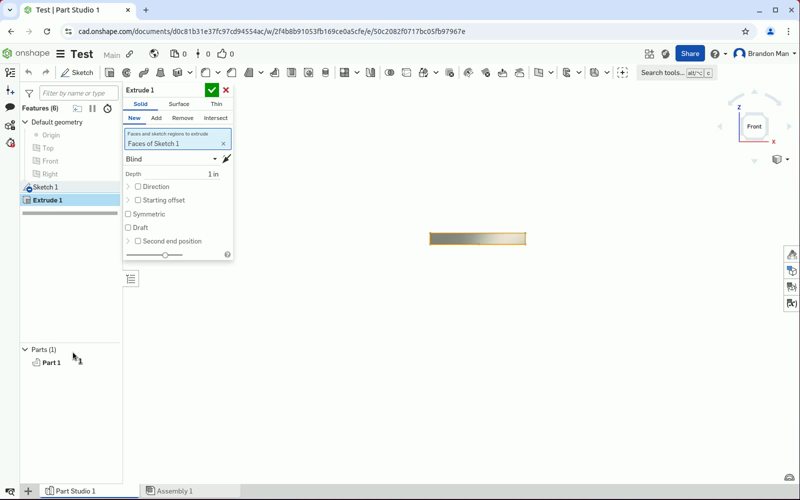
mouse_move(143, 106)
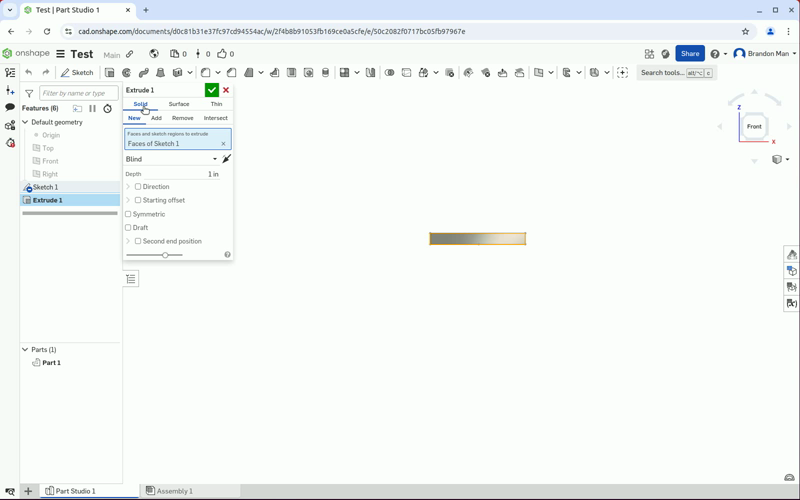
click(143, 106)
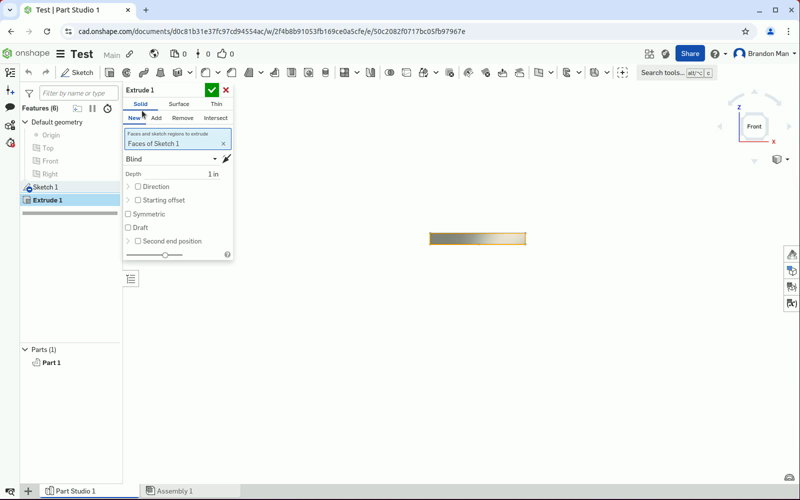
mouse_move(137, 120)
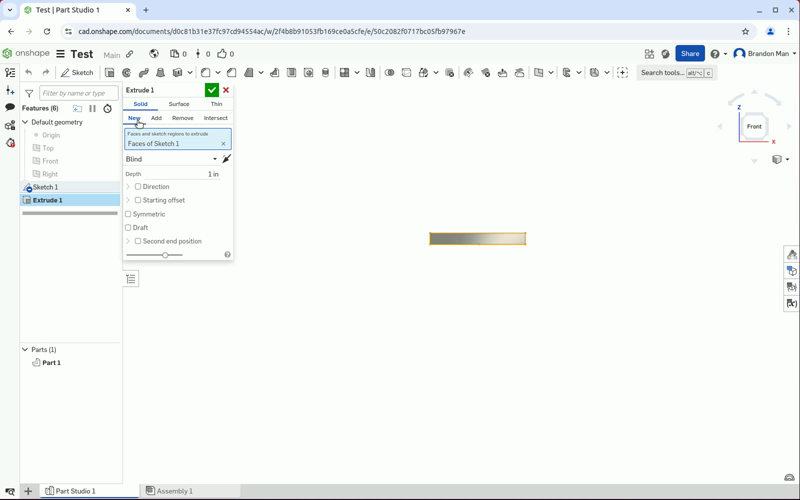
click(137, 120)
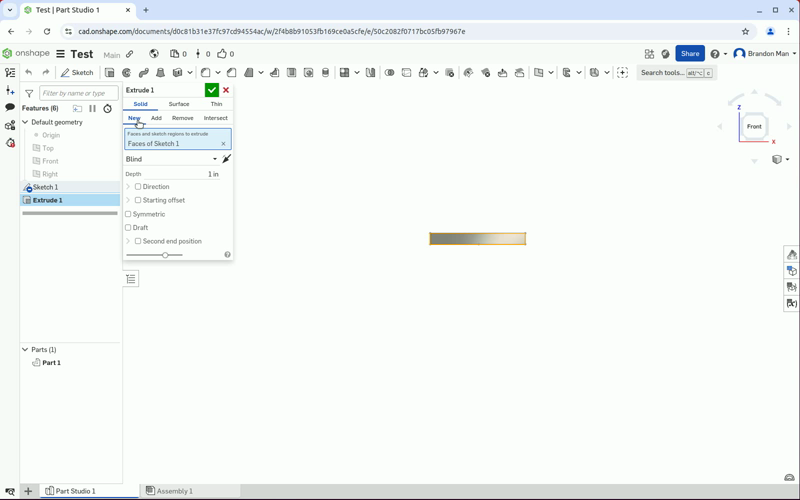
key(tab, 4)
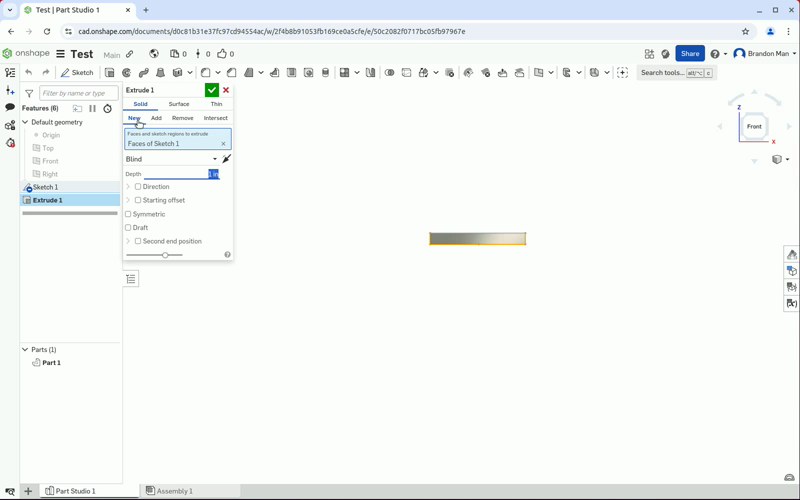
text(4.333)
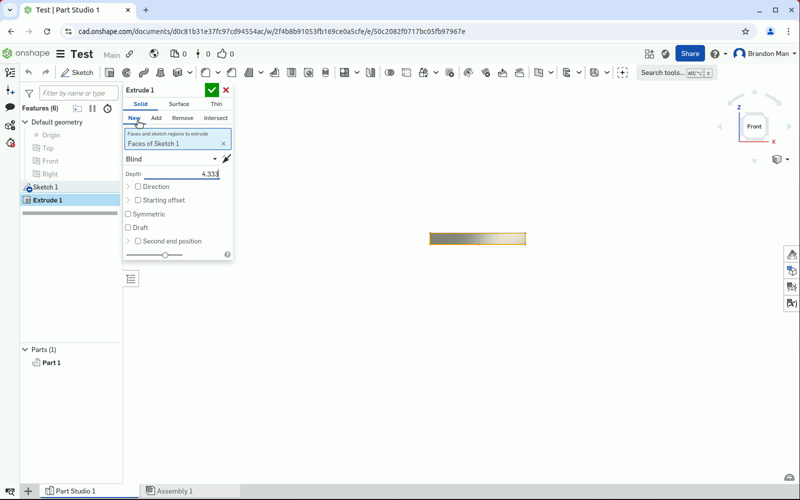
key(enter)
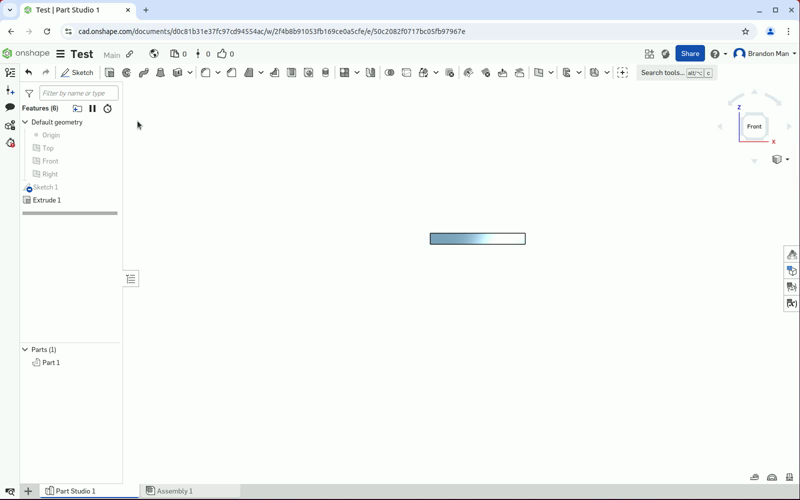
key(shift+h)
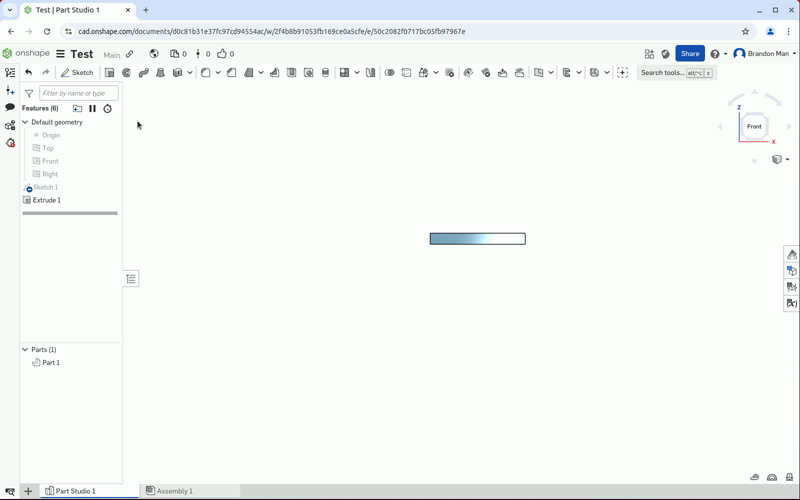
key(shift+h)
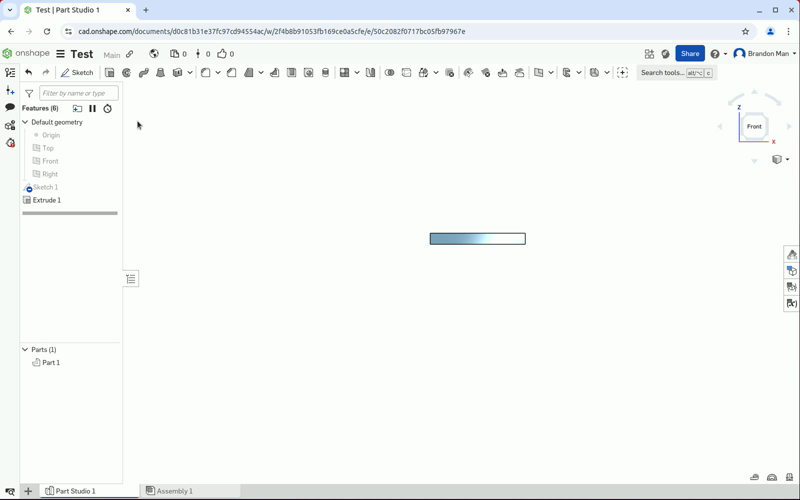
mouse_move(73, 189)
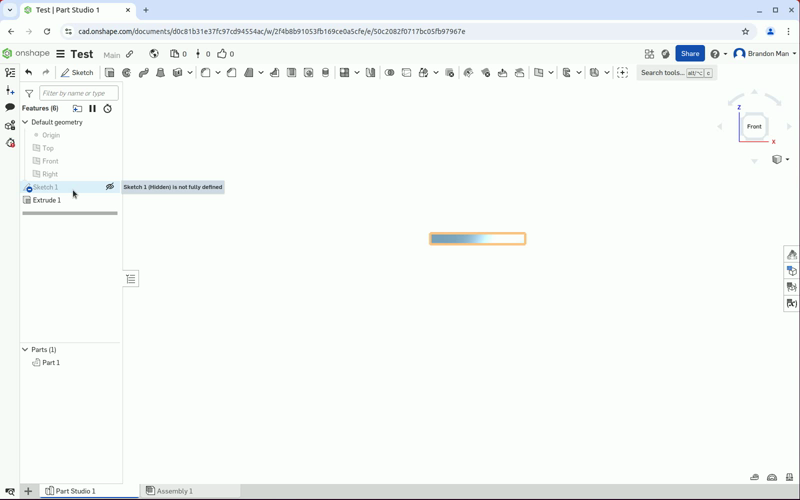
click(73, 189)
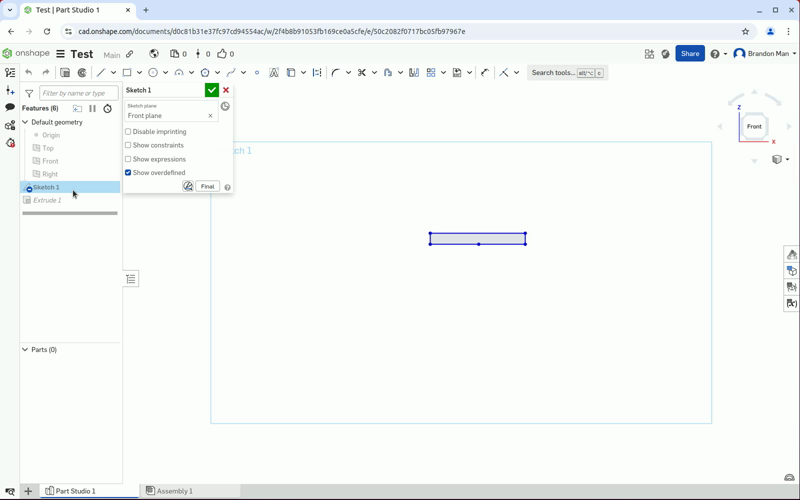
mouse_move(229, 92)
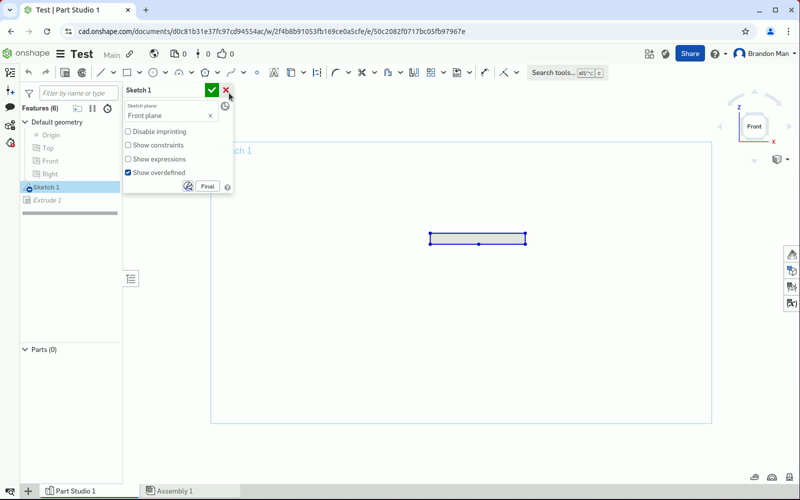
click(229, 92)
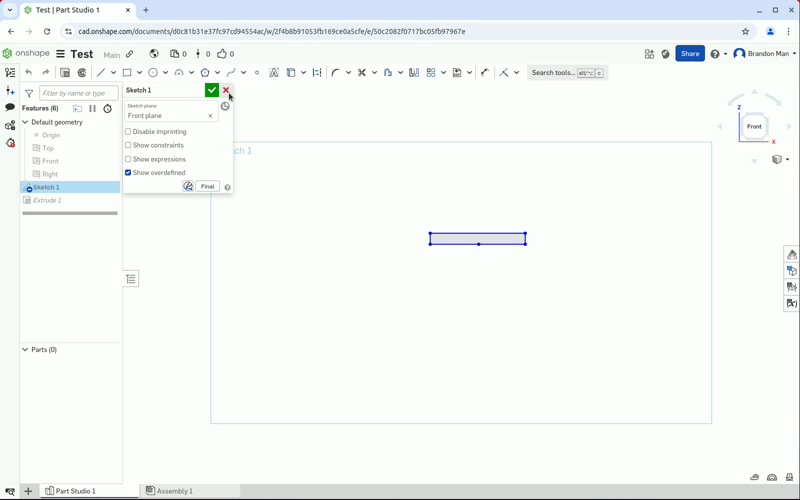
key(shift+s)
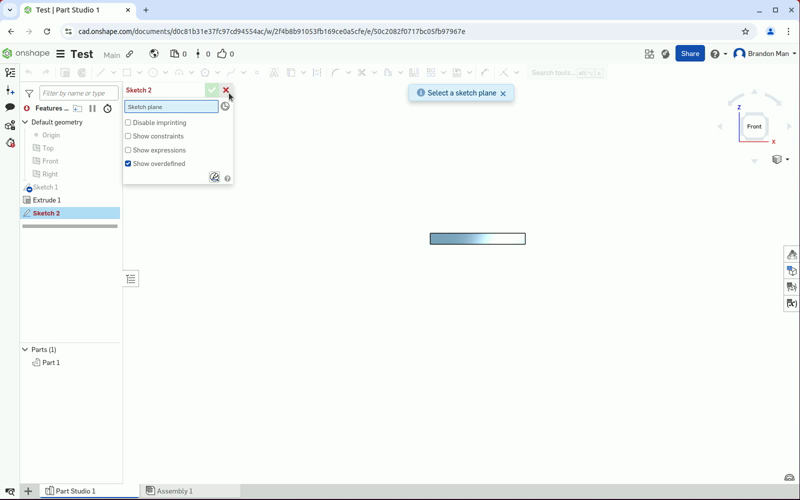
mouse_move(73, 163)
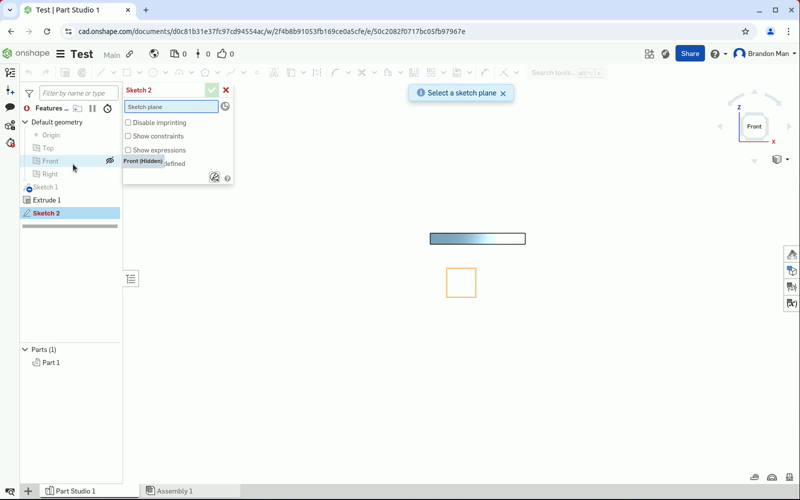
click(73, 163)
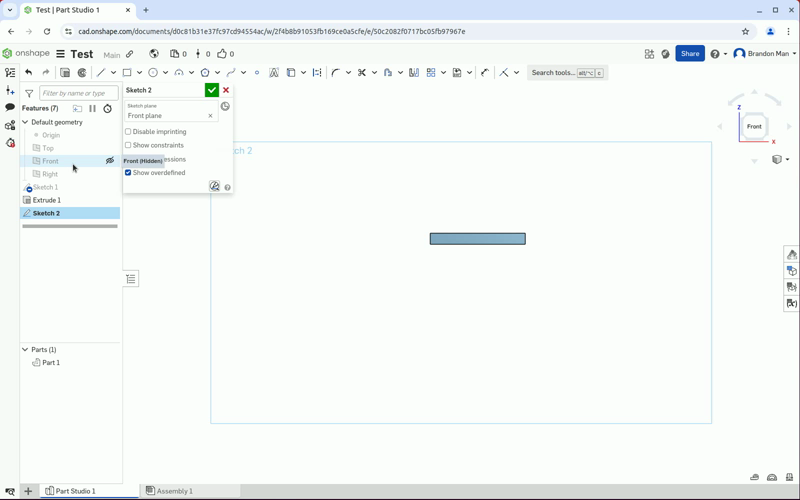
mouse_move(73, 352)
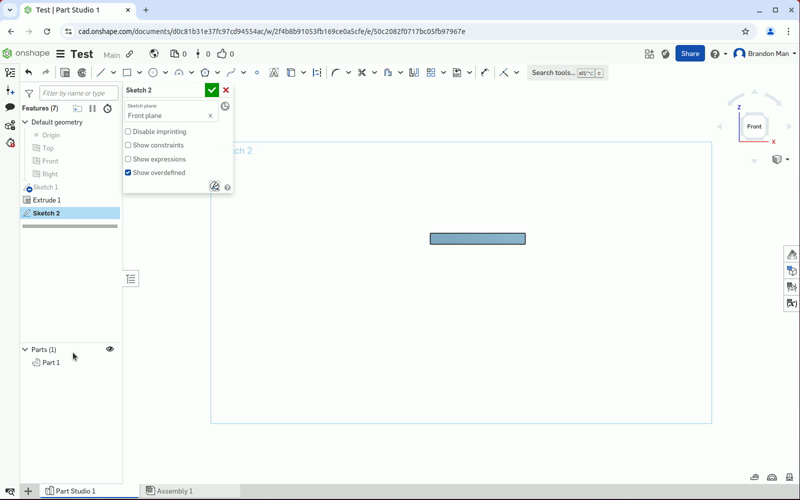
key(y)
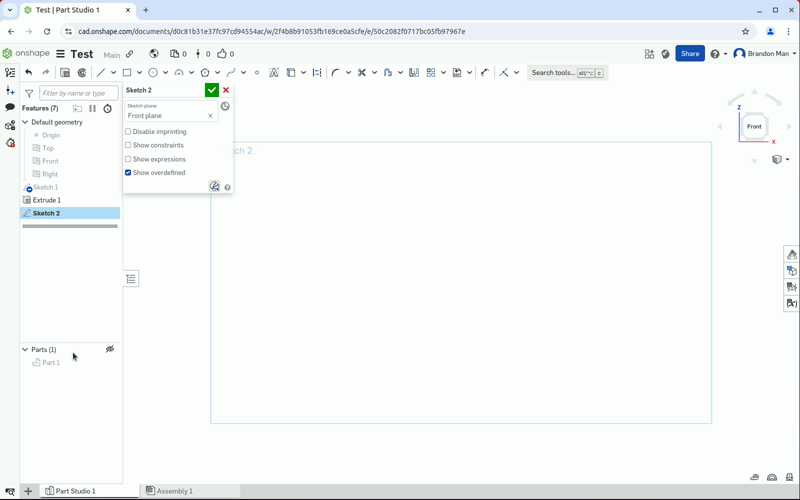
key(l)
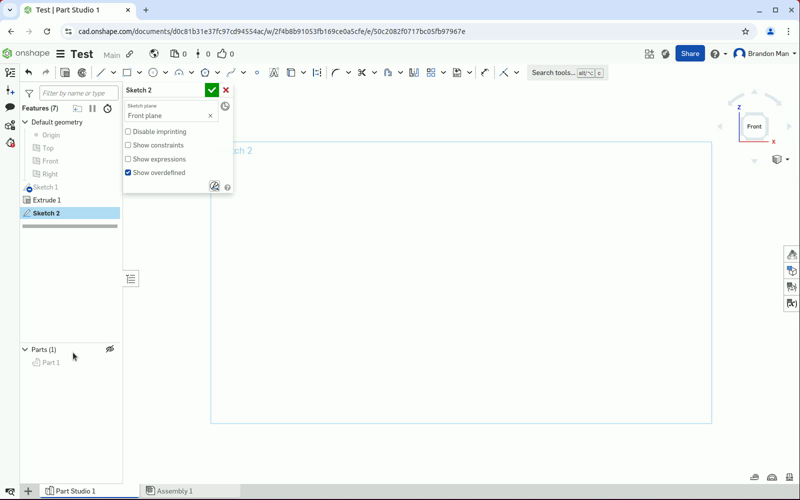
key_down(shift)
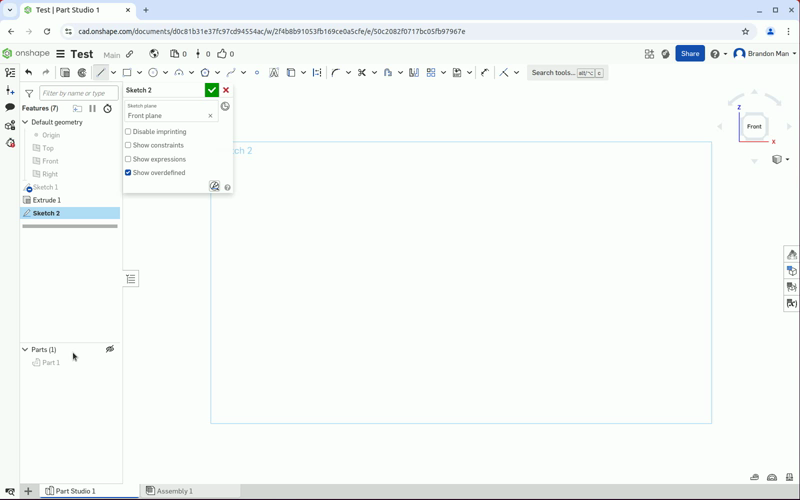
mouse_move(478, 254)
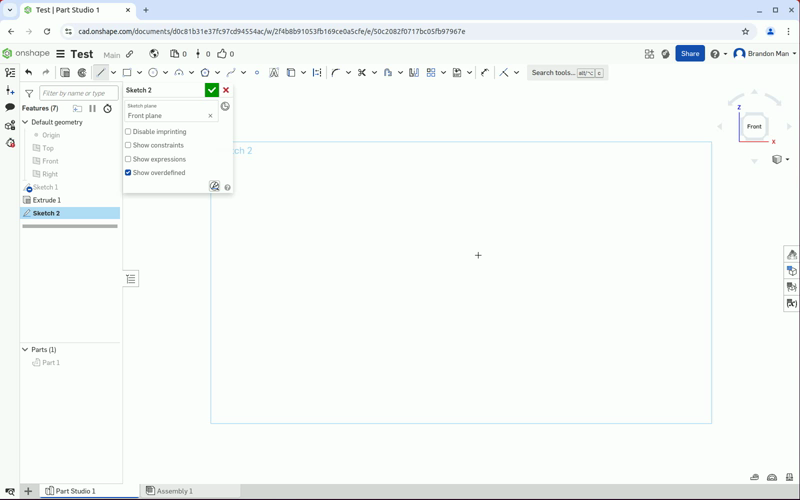
click(478, 254)
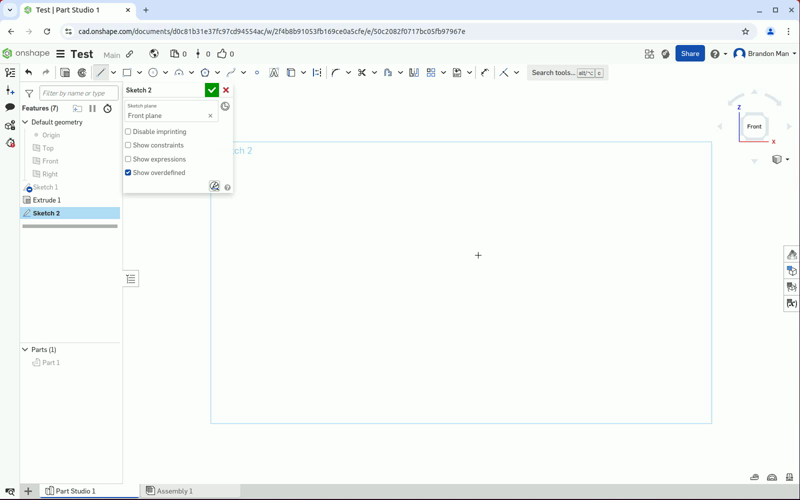
key_up(shift)
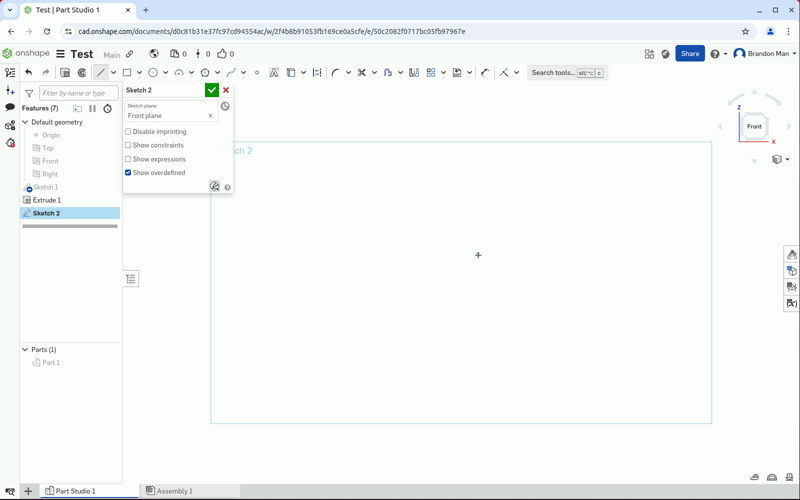
key_down(shift)
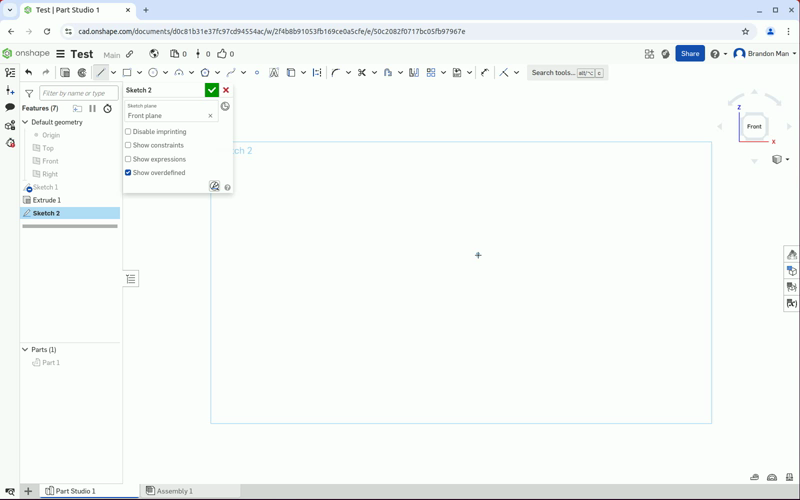
mouse_move(573, 254)
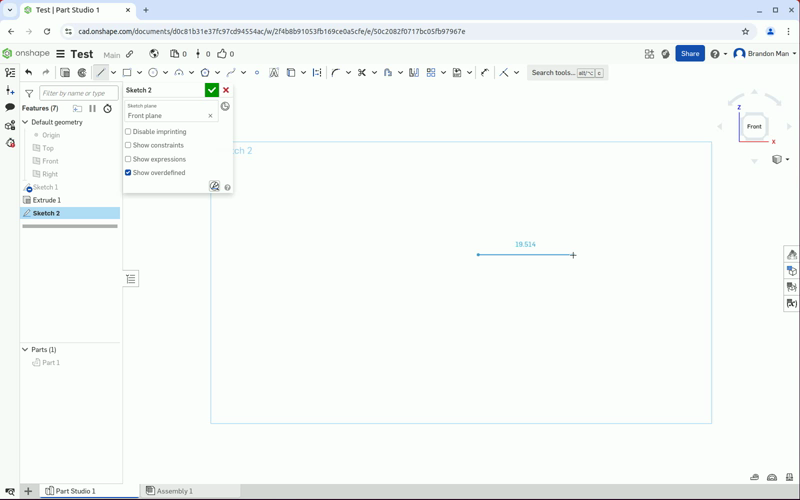
click(573, 254)
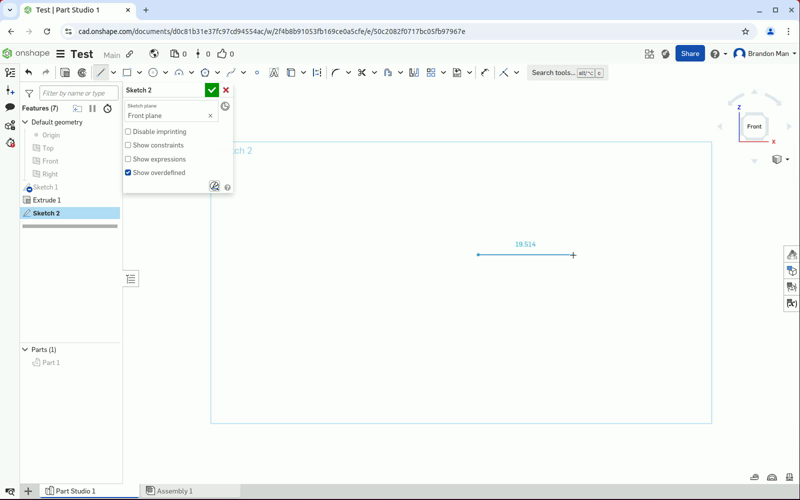
key_up(shift)
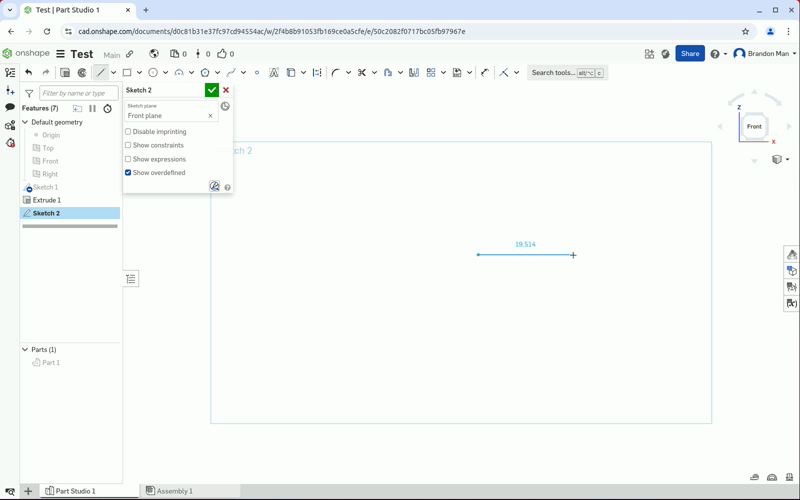
key_down(shift)
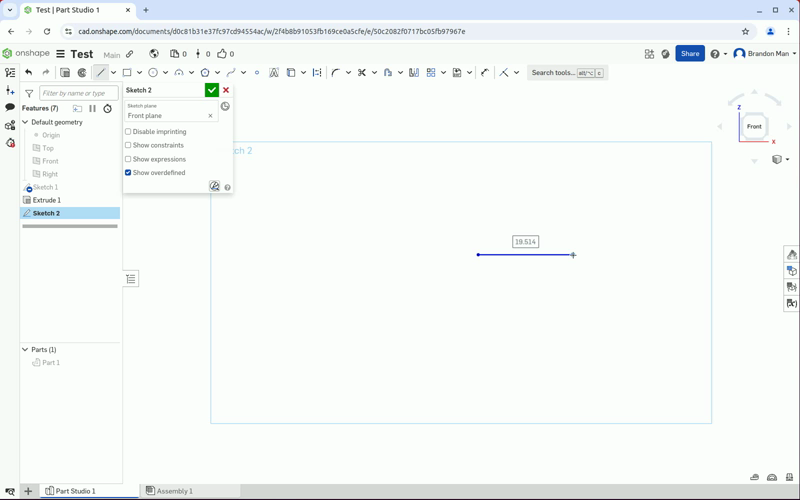
mouse_move(589, 254)
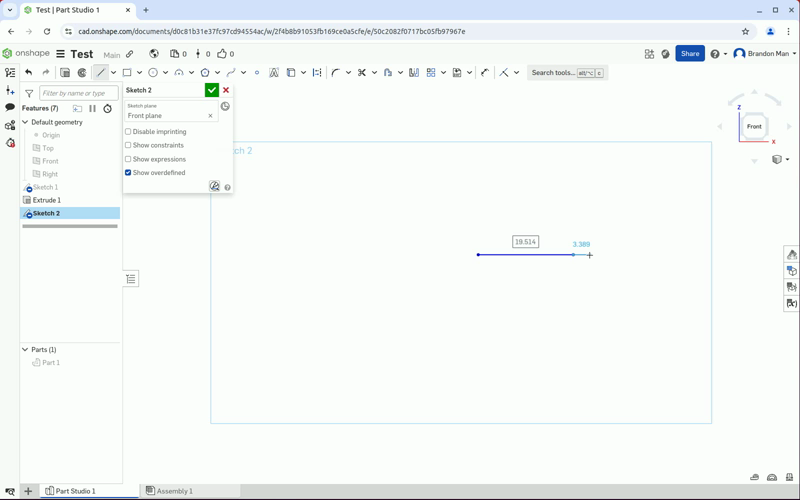
mouse_move(573, 244)
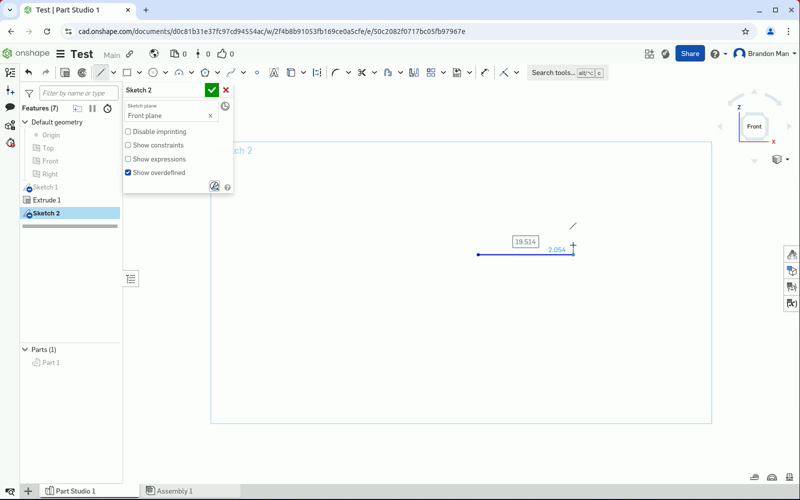
click(573, 244)
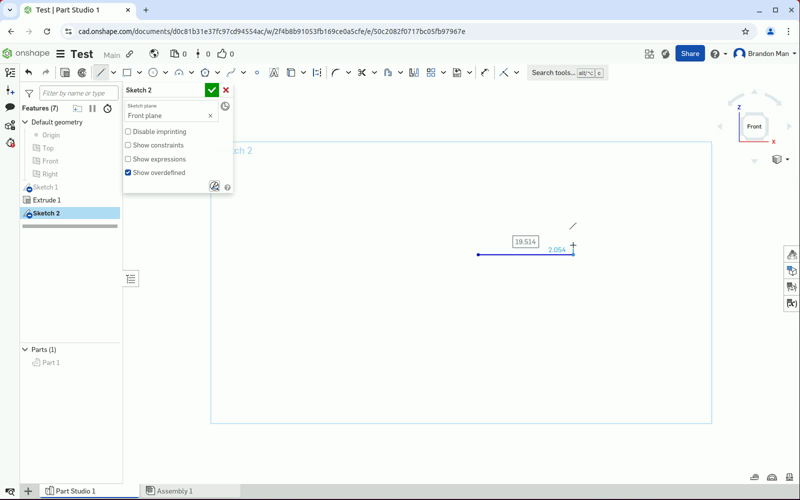
key_up(shift)
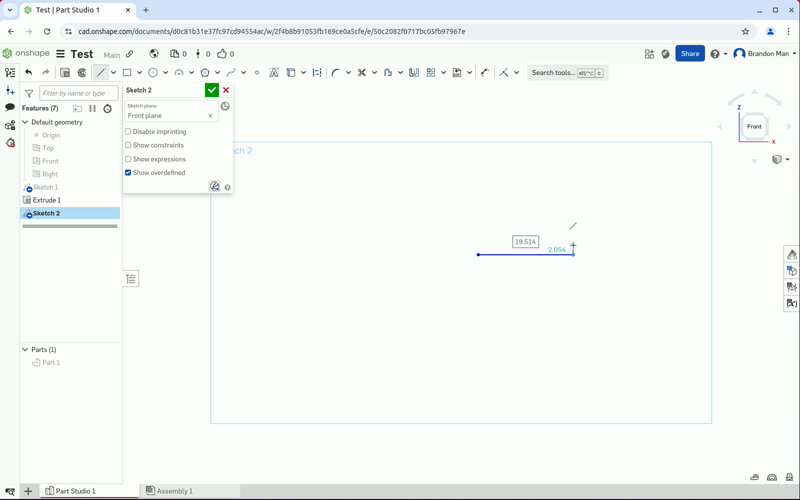
key_down(shift)
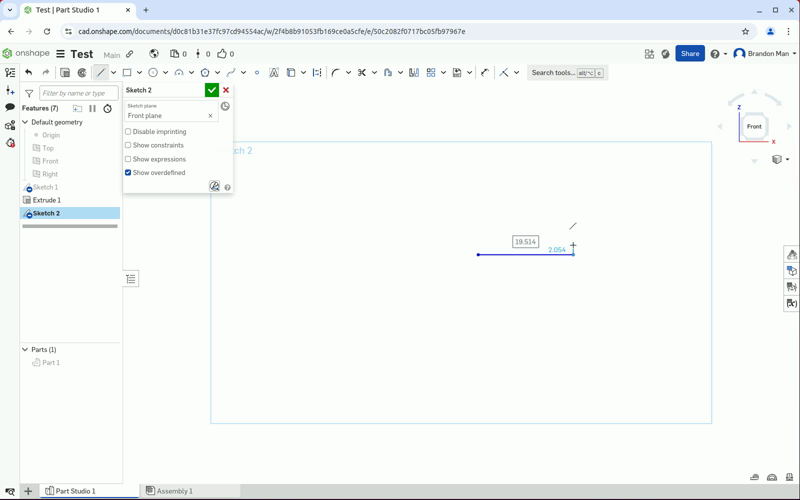
mouse_move(589, 244)
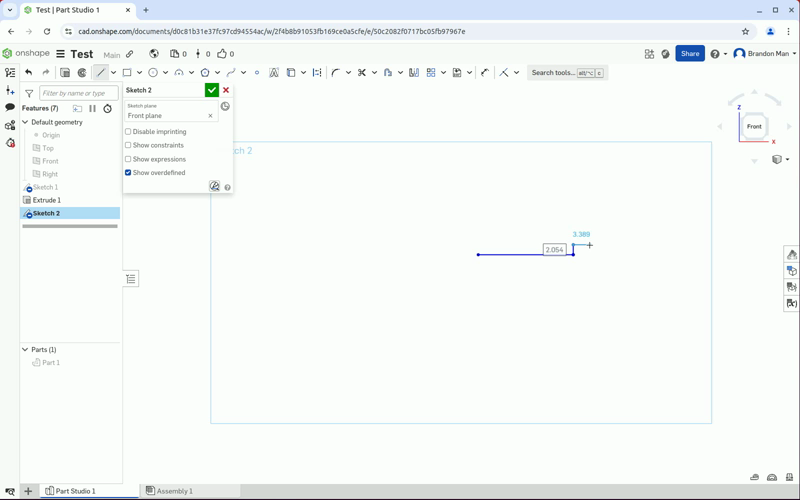
mouse_move(526, 244)
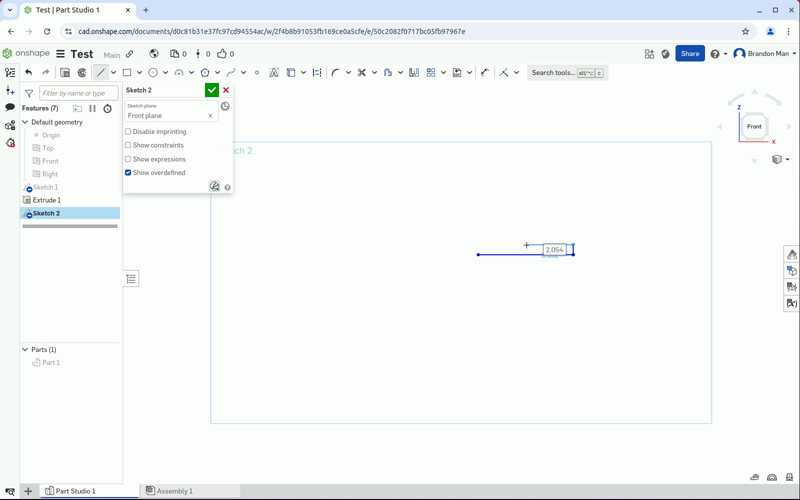
click(526, 244)
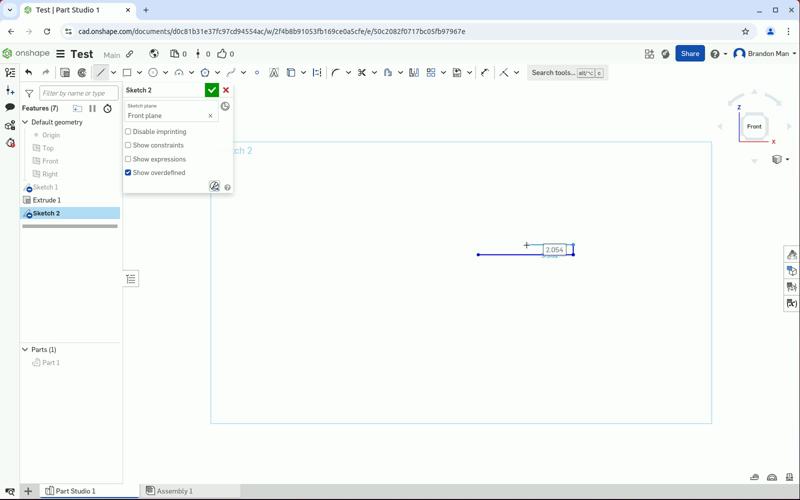
key_up(shift)
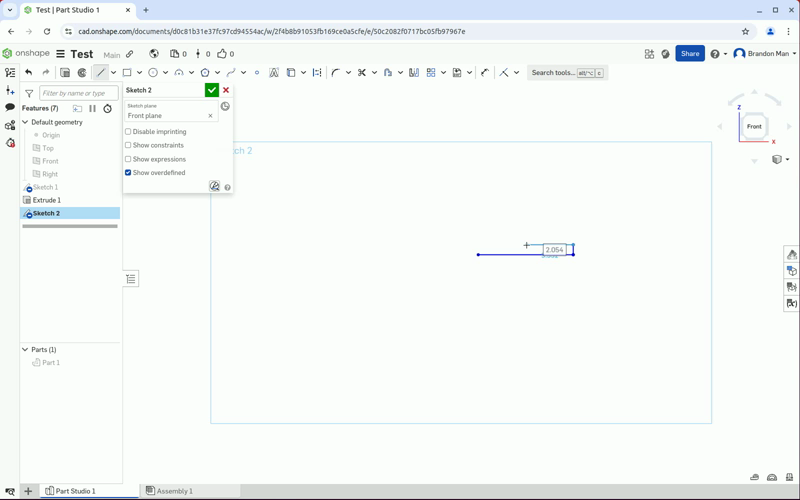
key_down(shift)
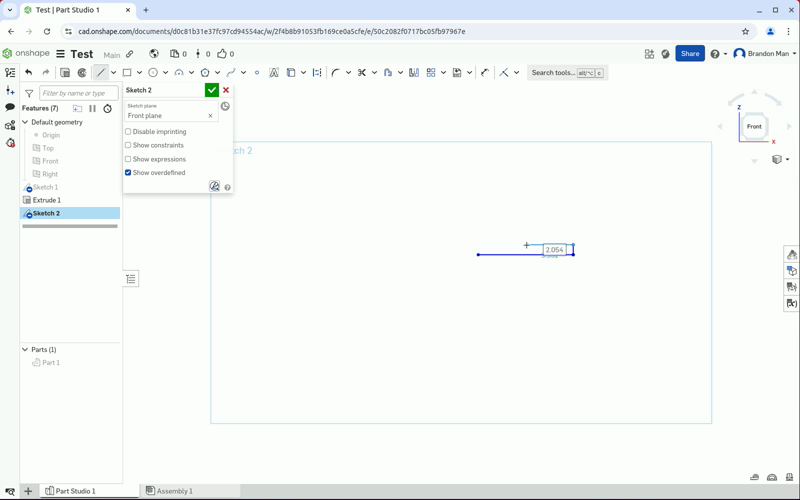
mouse_move(556, 244)
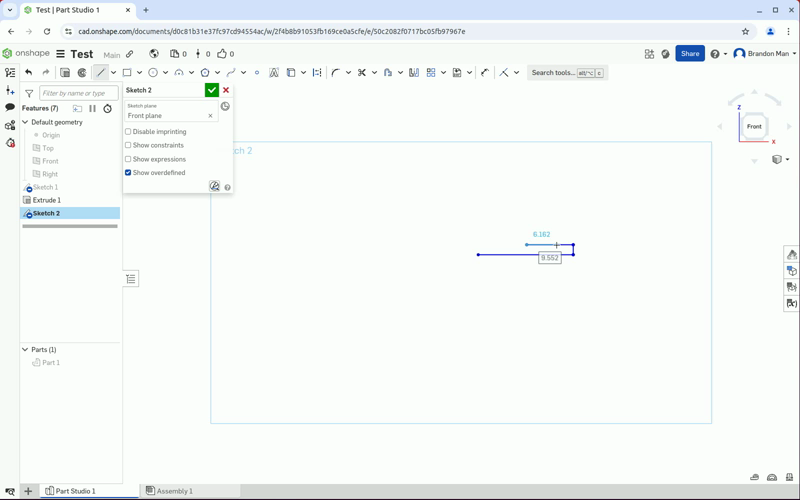
mouse_move(478, 244)
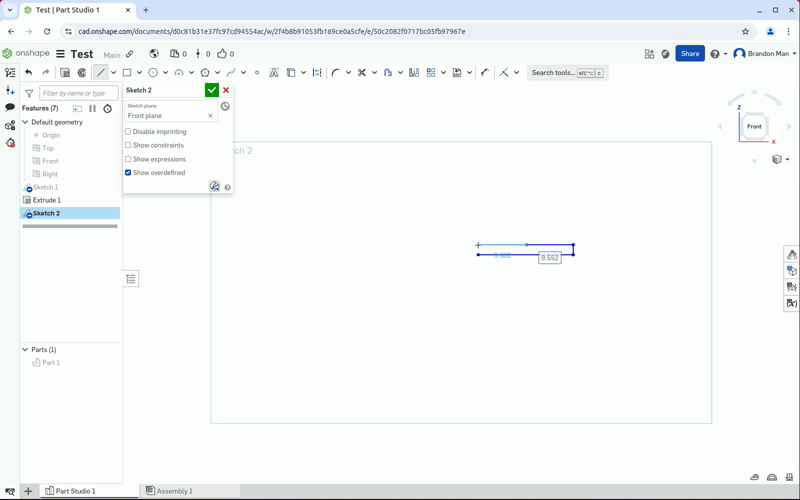
click(478, 244)
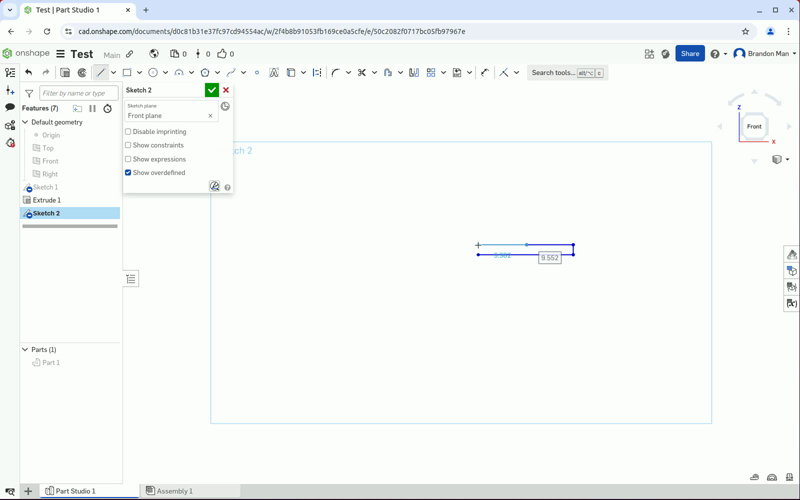
key_up(shift)
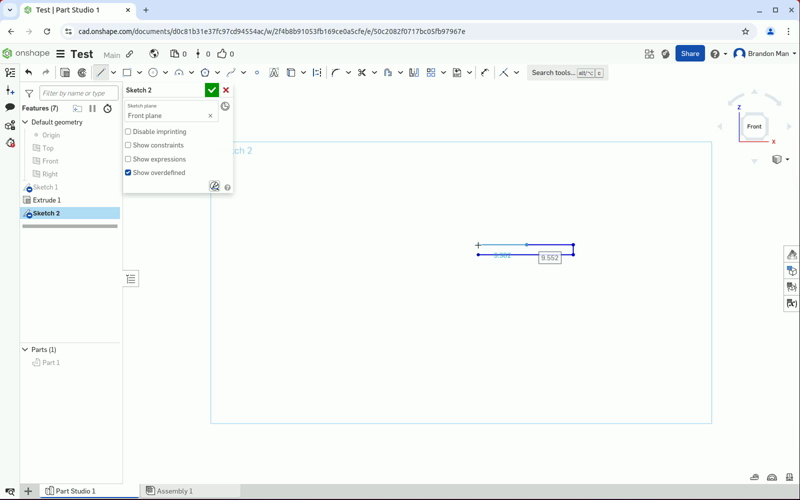
mouse_move(508, 244)
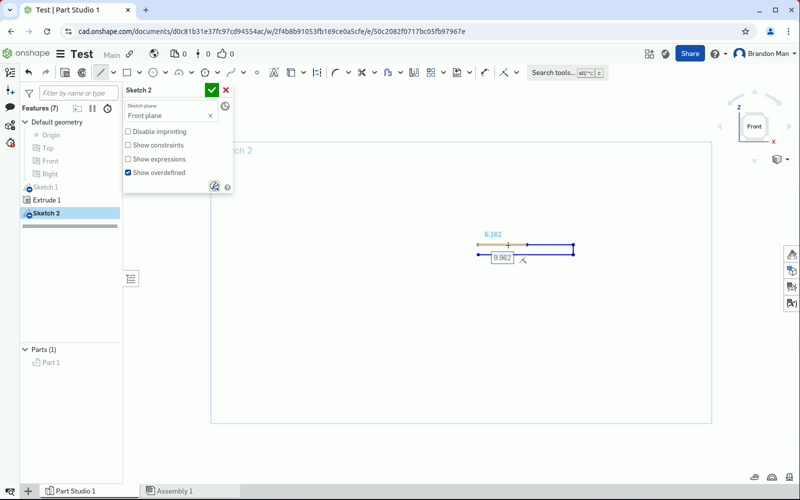
key_down(shift)
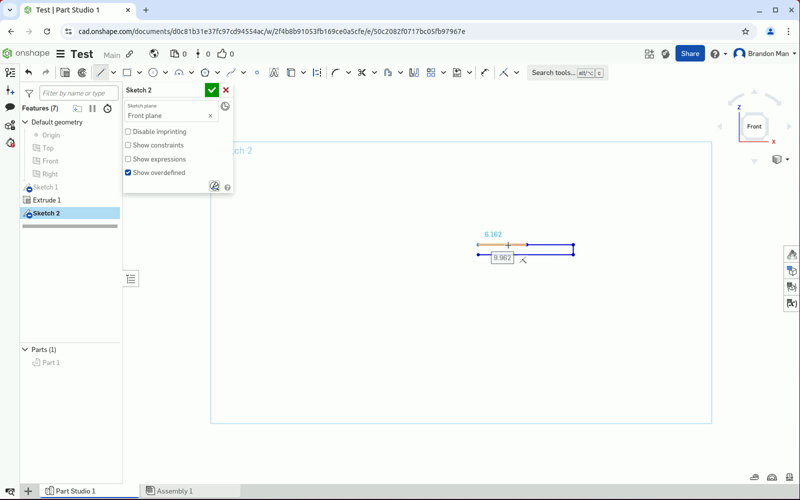
mouse_move(478, 254)
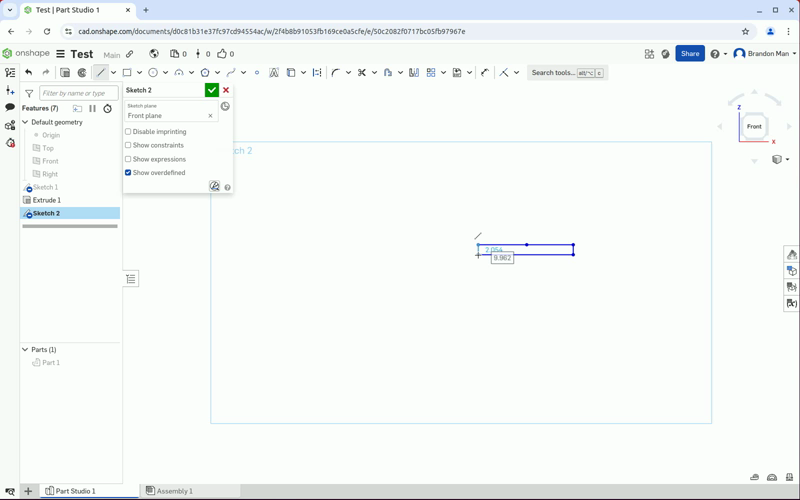
key_up(shift)
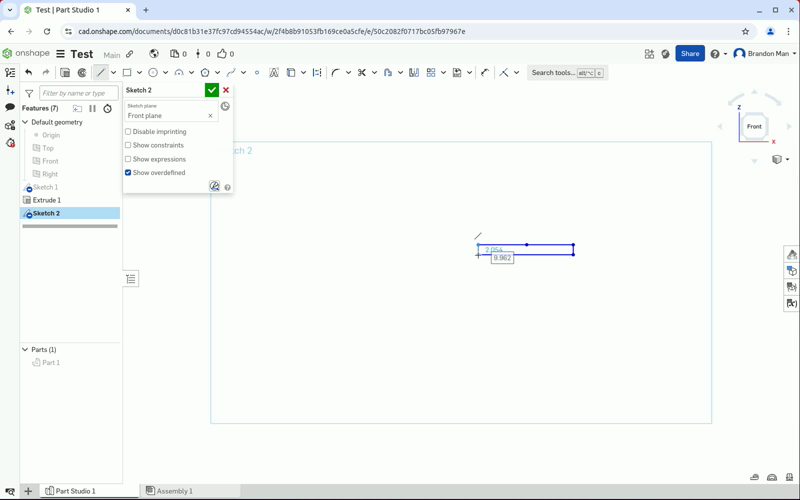
click(478, 254)
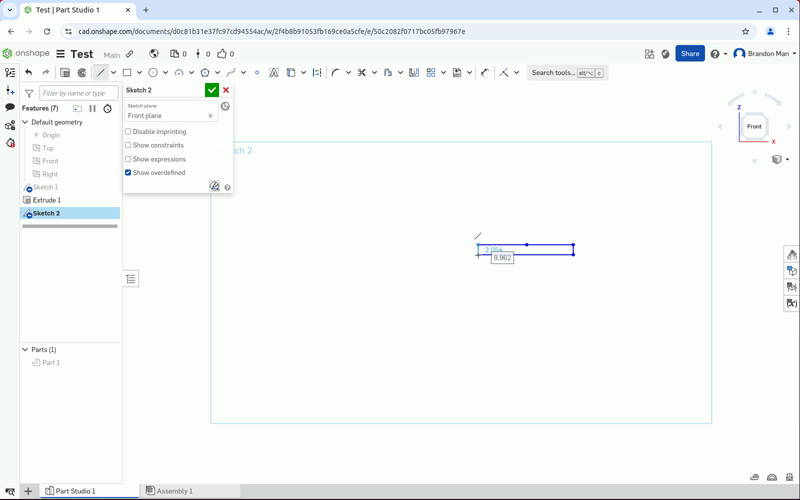
key(esc)
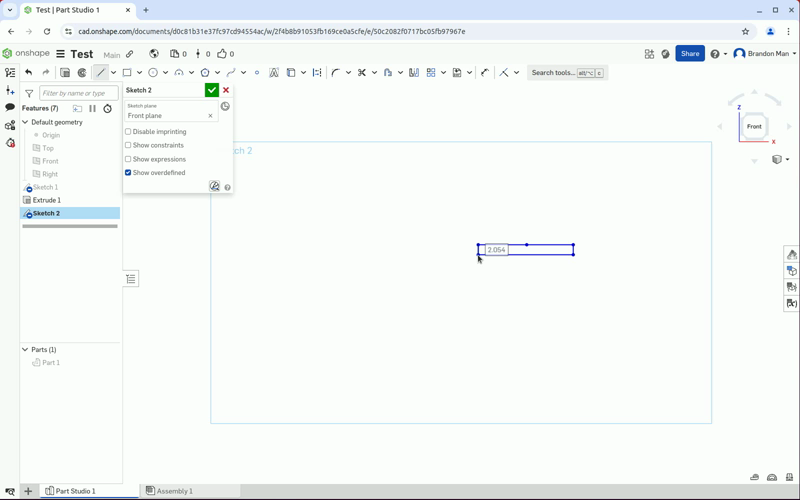
mouse_move(479, 247)
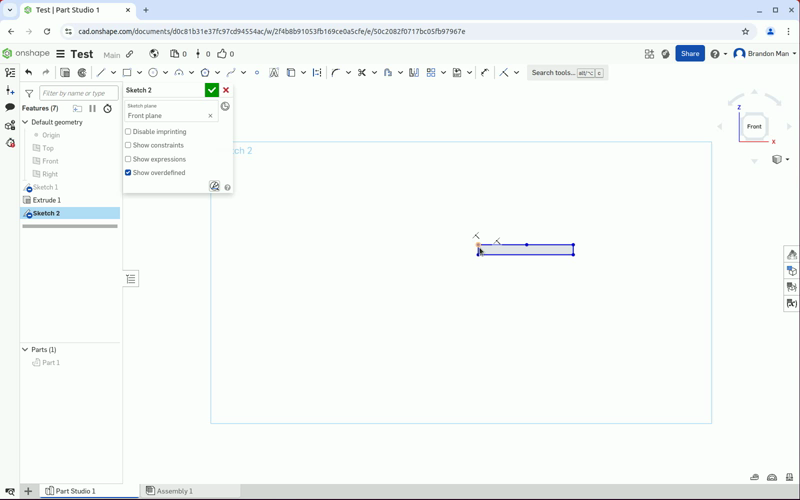
scroll(6)
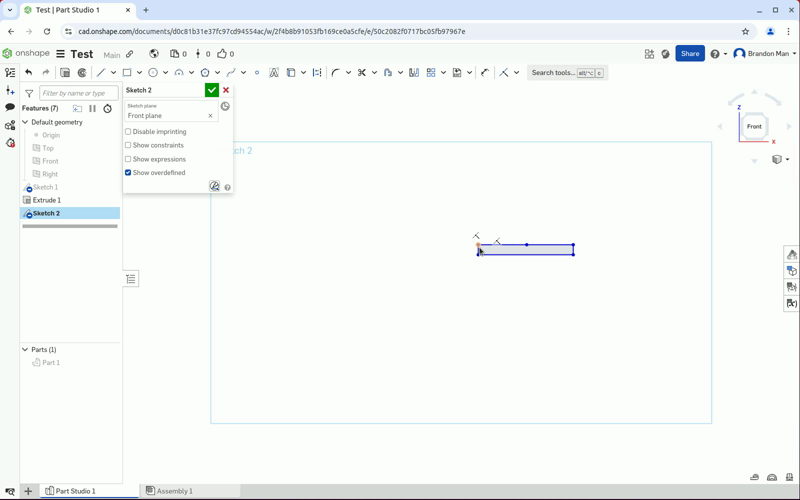
scroll(6)
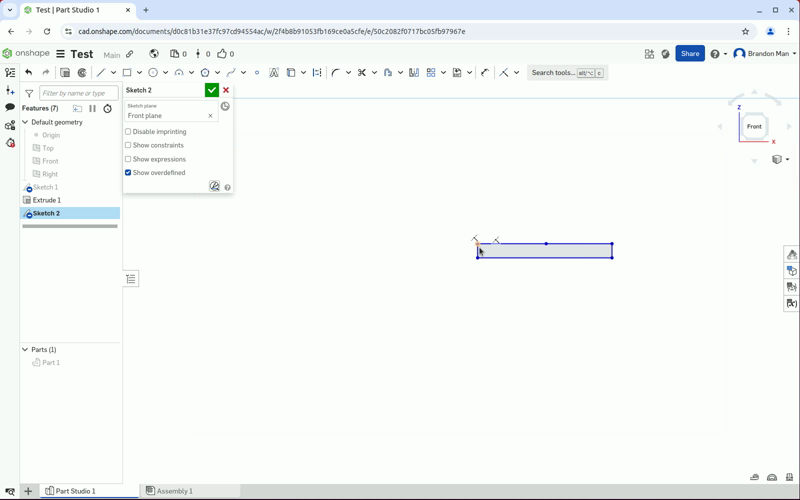
scroll(6)
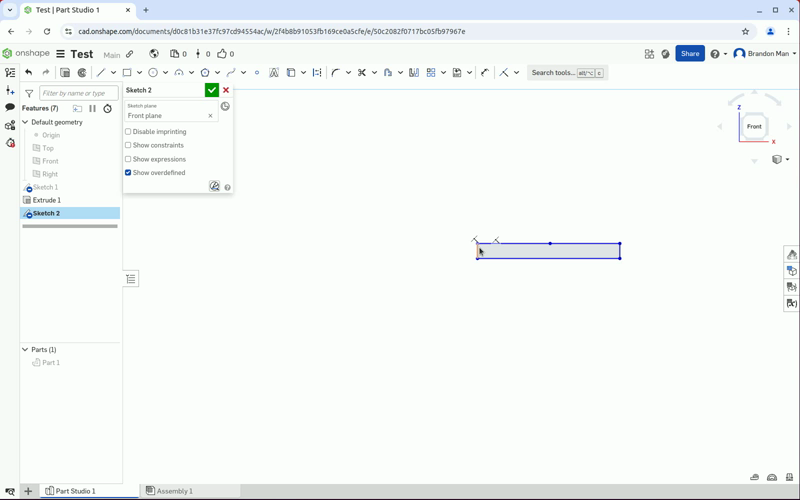
scroll(6)
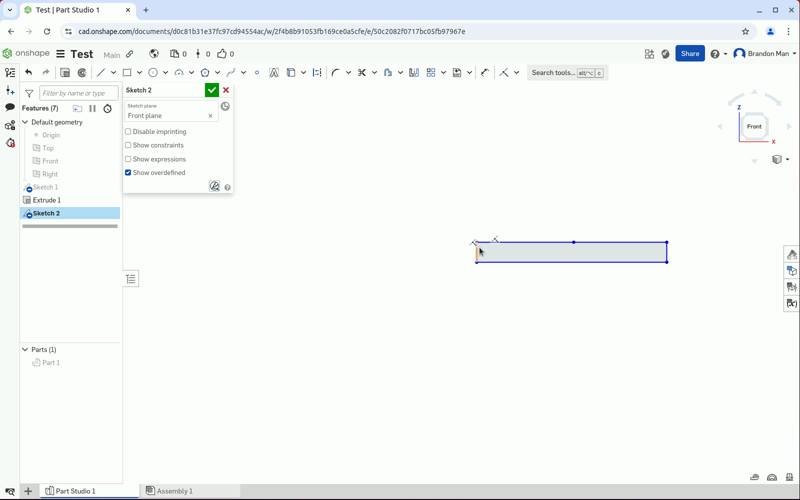
scroll(6)
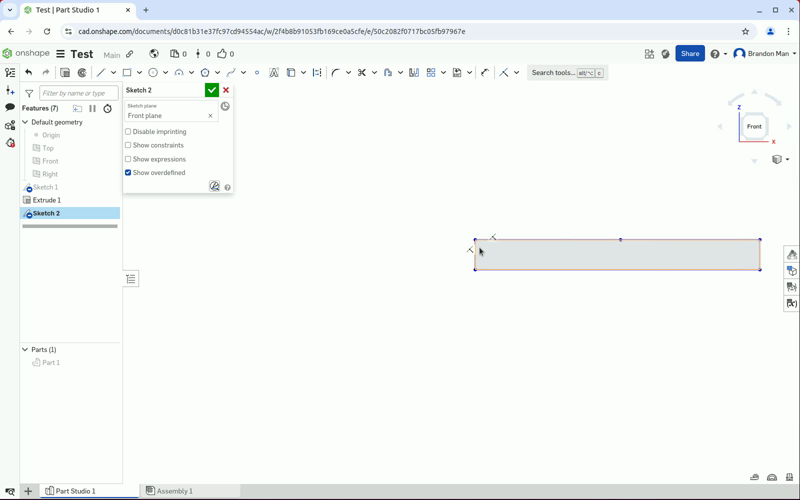
scroll(6)
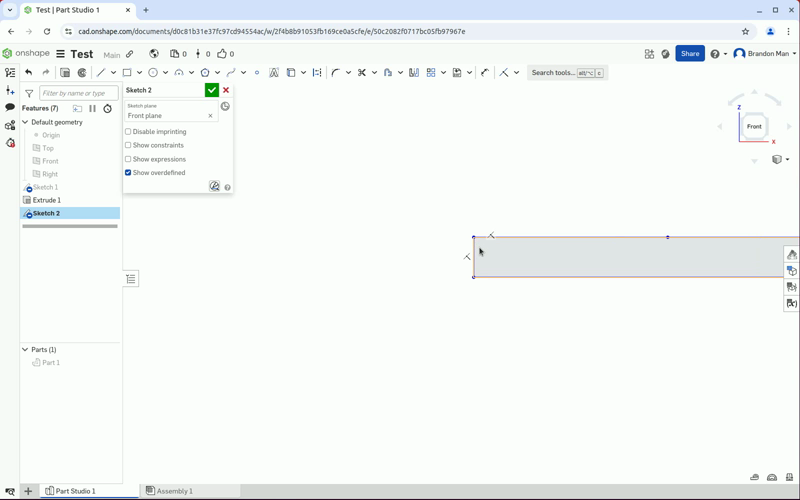
scroll(6)
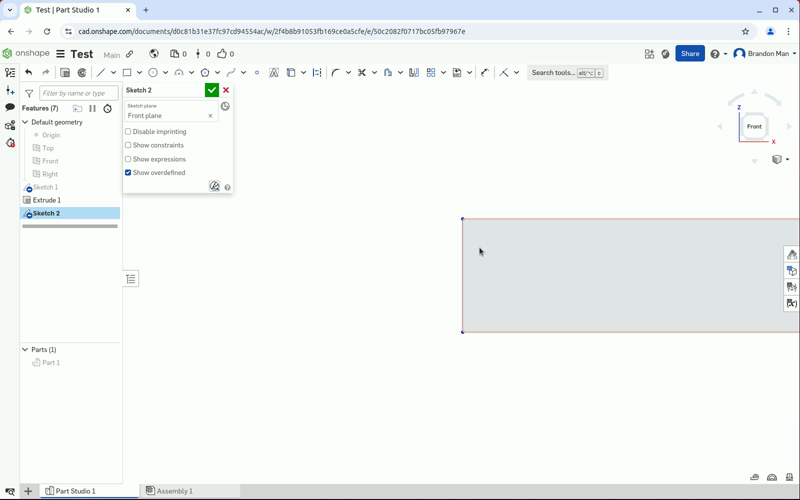
click(479, 247)
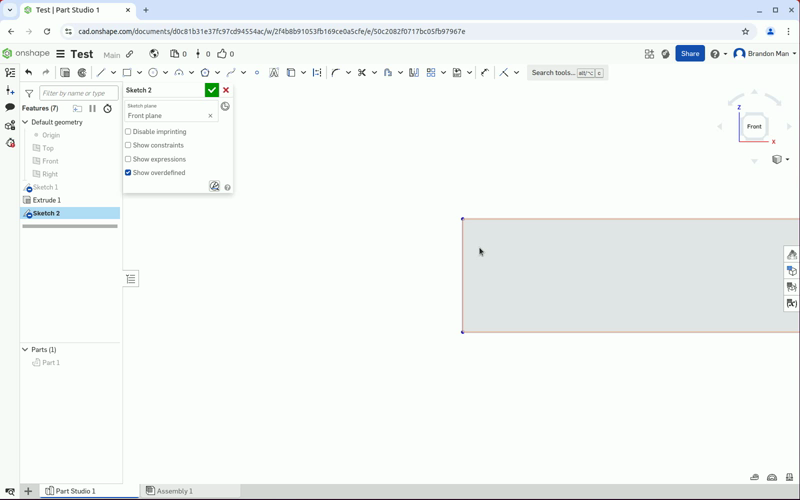
scroll(-6)
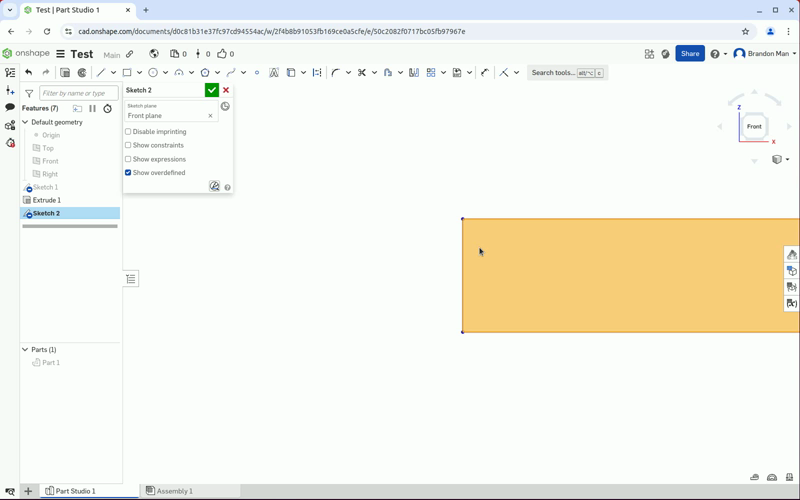
scroll(-6)
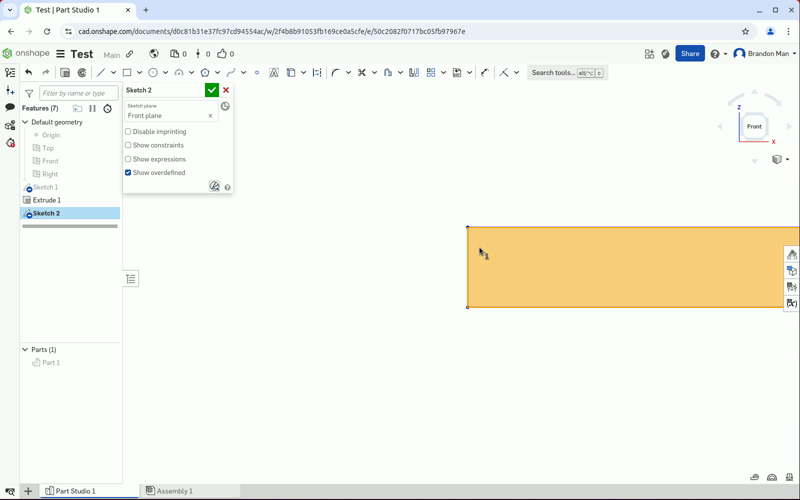
scroll(-6)
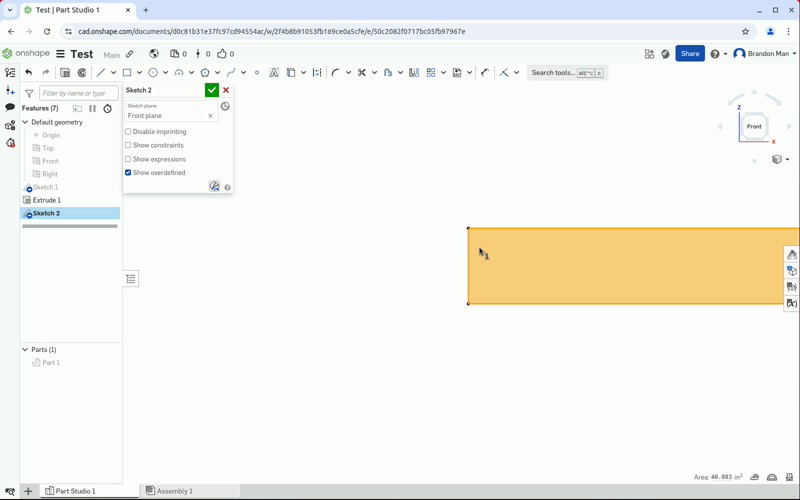
scroll(-6)
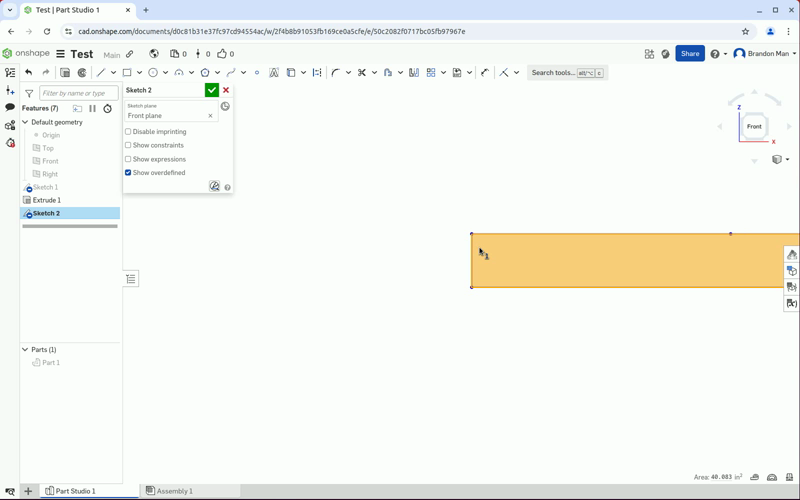
scroll(-6)
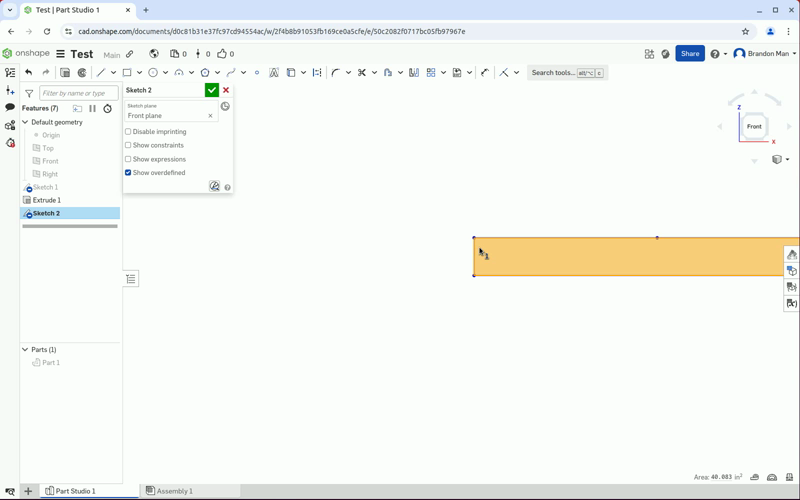
scroll(-6)
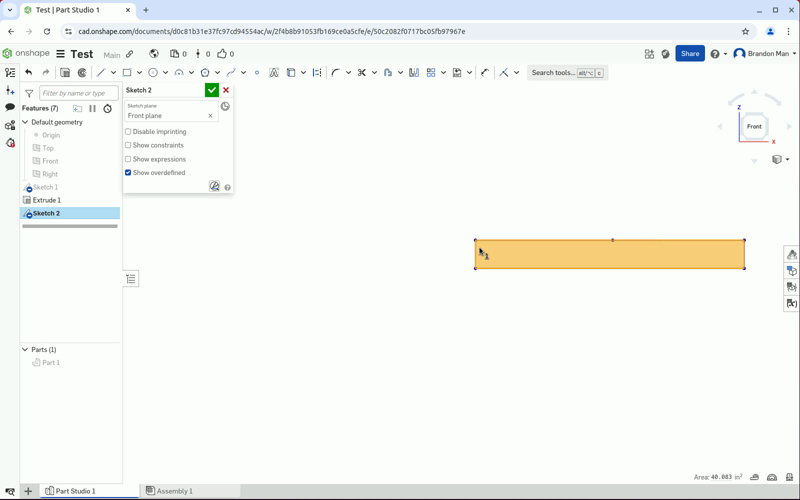
scroll(-6)
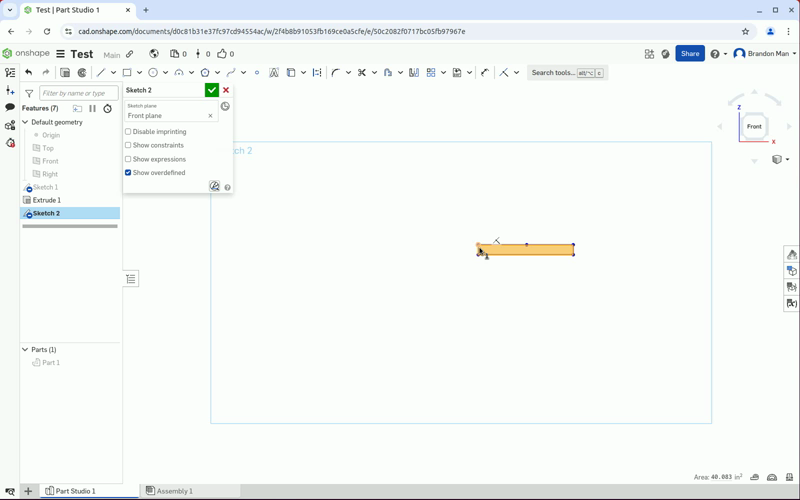
mouse_move(73, 352)
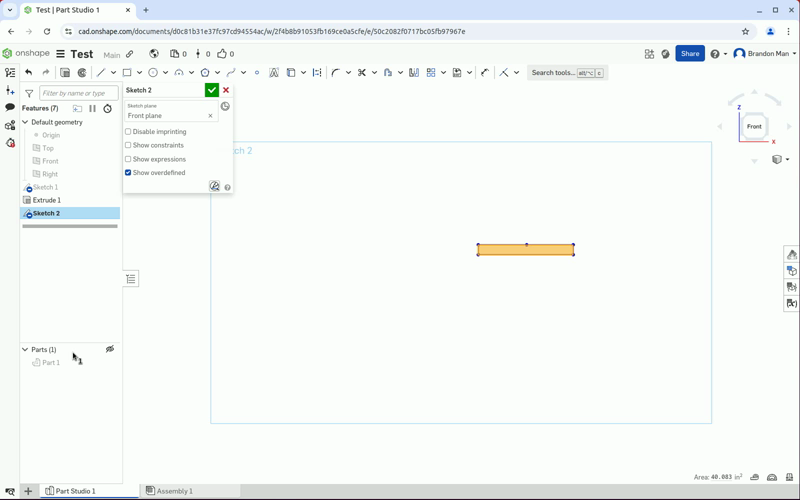
key(shift+y)
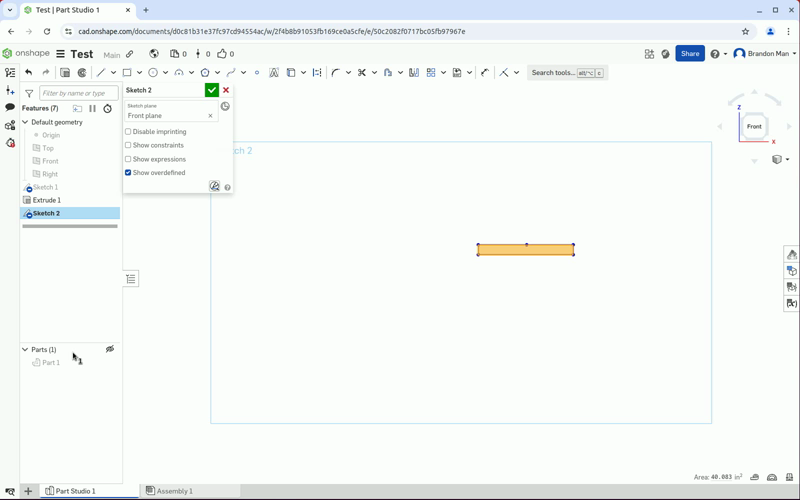
key(shift+e)
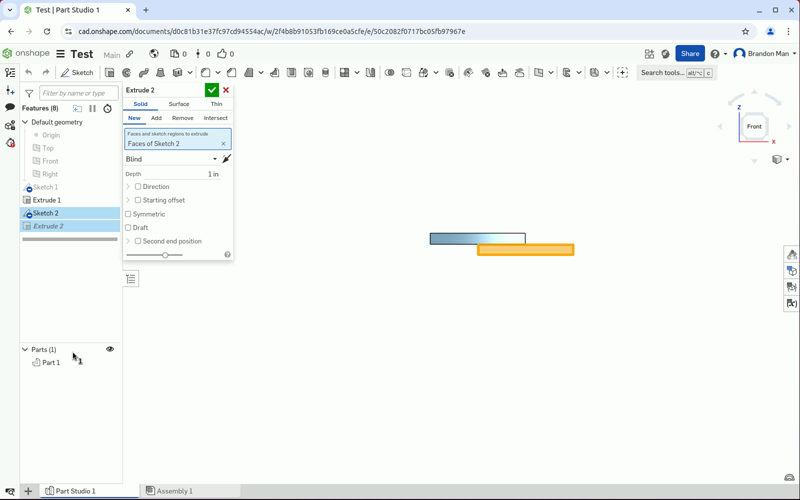
mouse_move(143, 106)
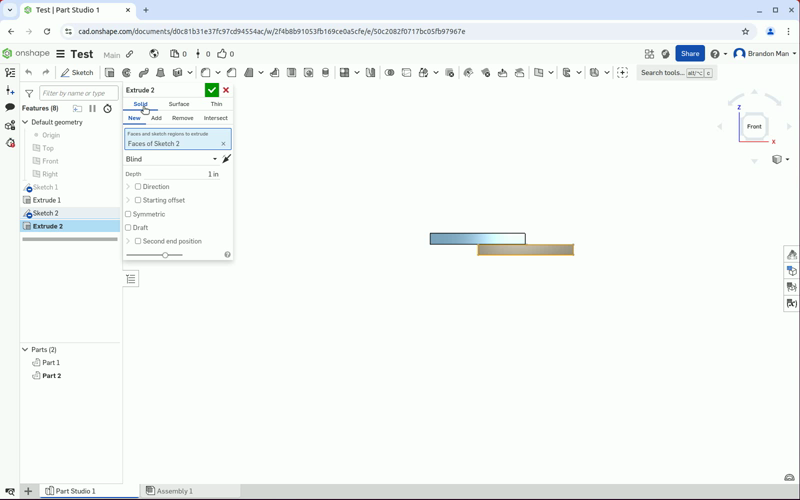
click(143, 106)
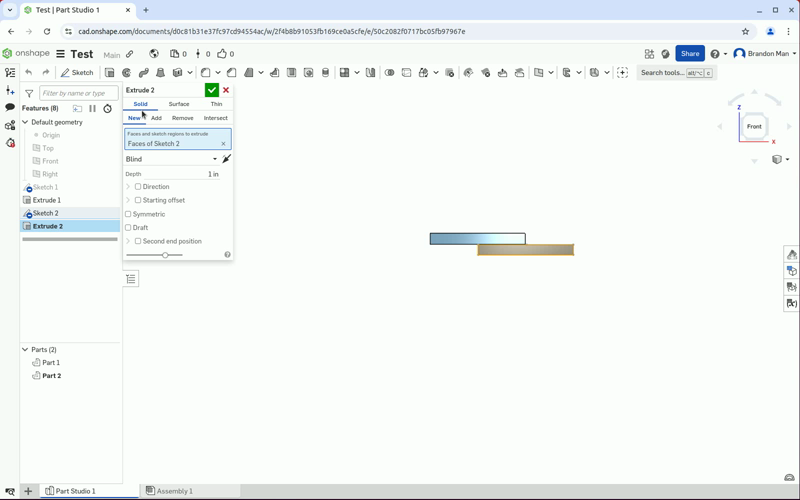
mouse_move(137, 120)
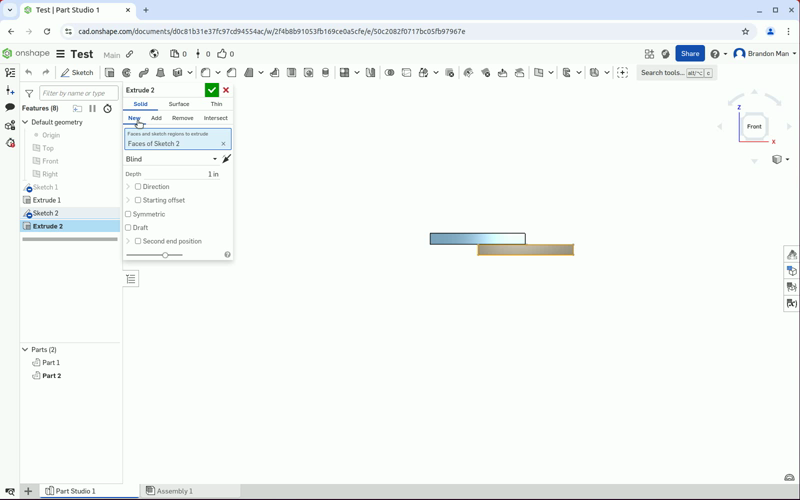
click(137, 120)
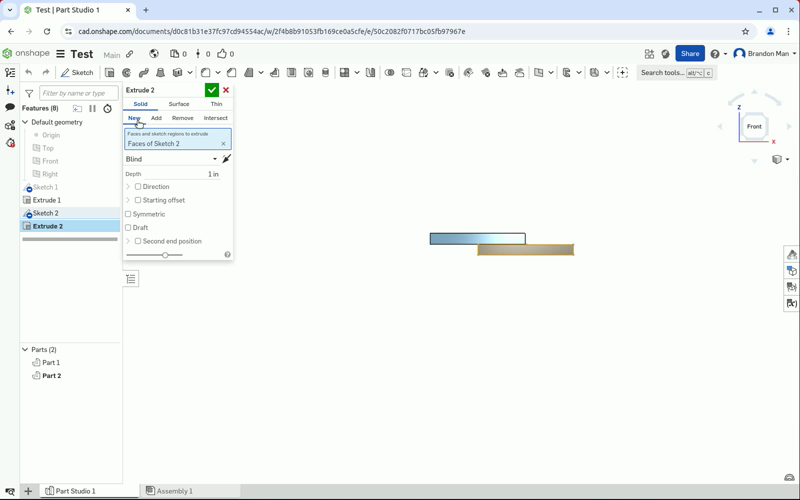
key(tab, 4)
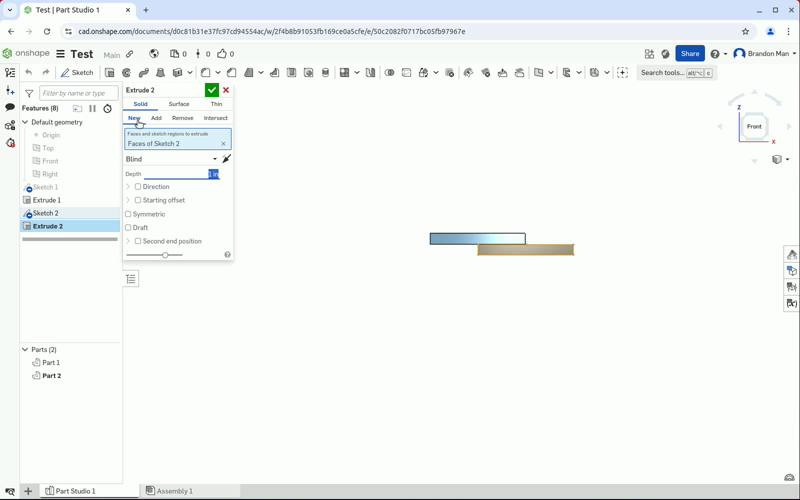
text(4.333)
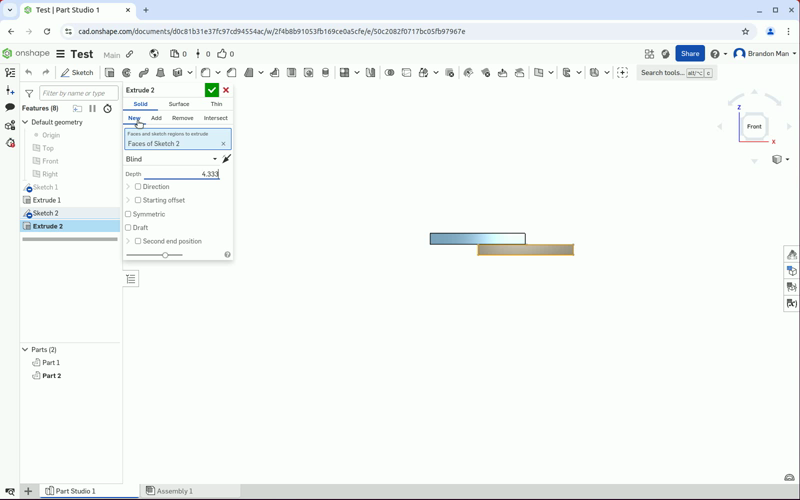
key(enter)
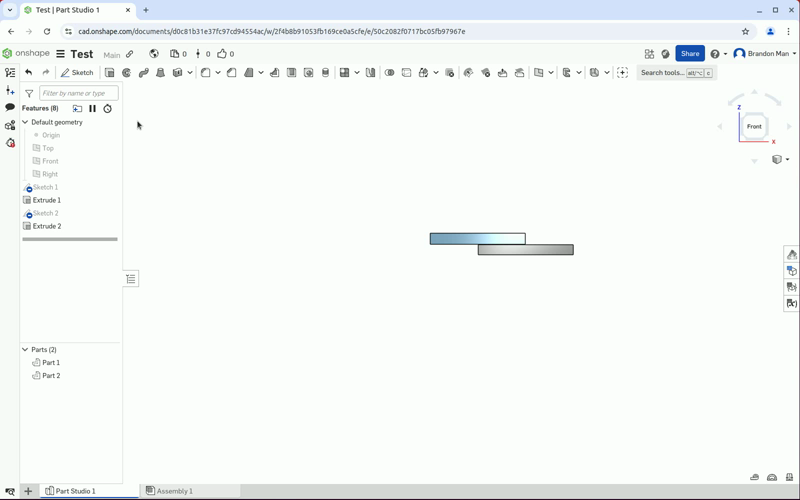
key(shift+h)
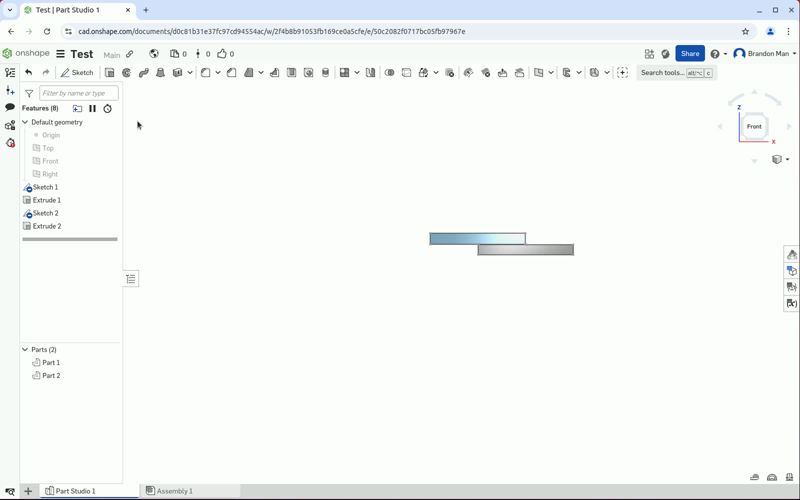
key(shift+h)
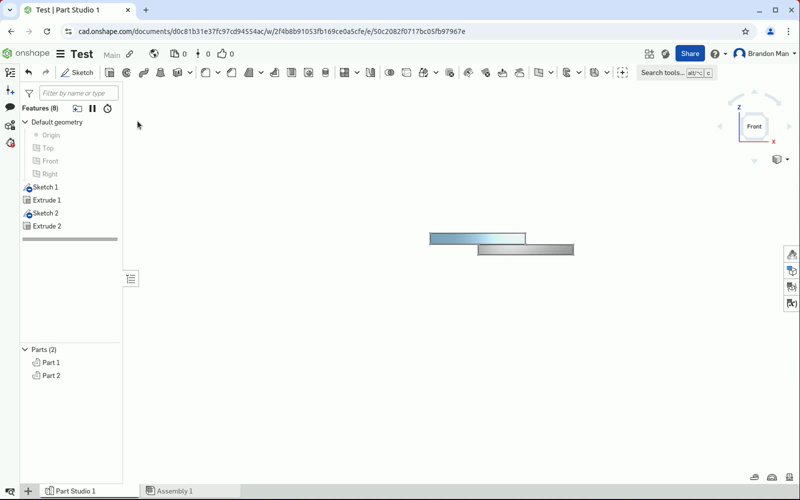
key(shift+7)
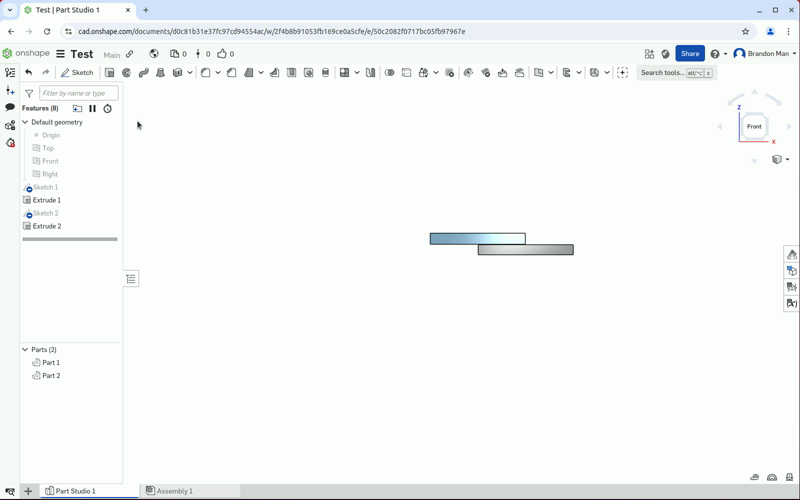
key(left, 2)
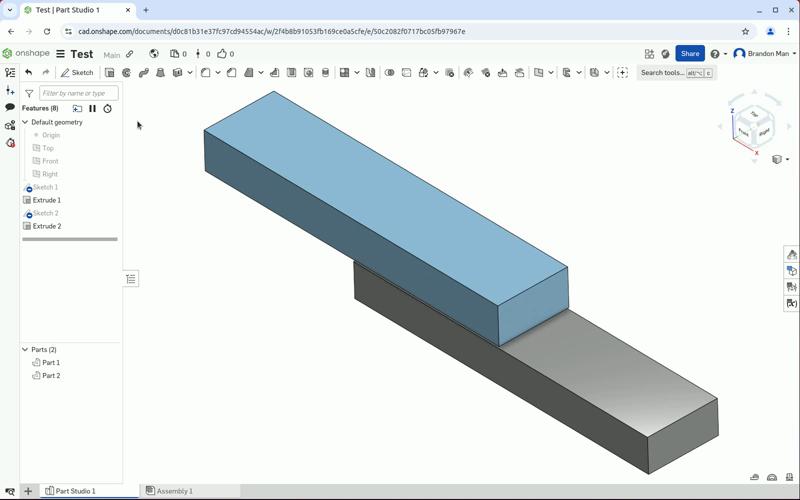
key(down, 2)
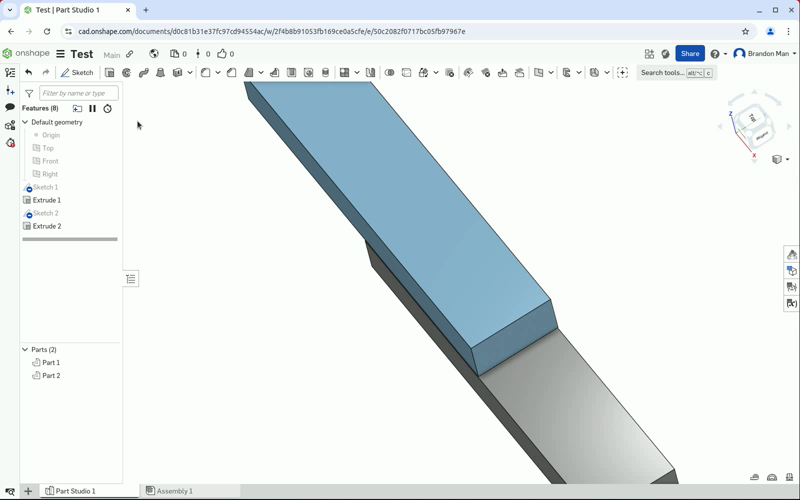
key(up, 2)
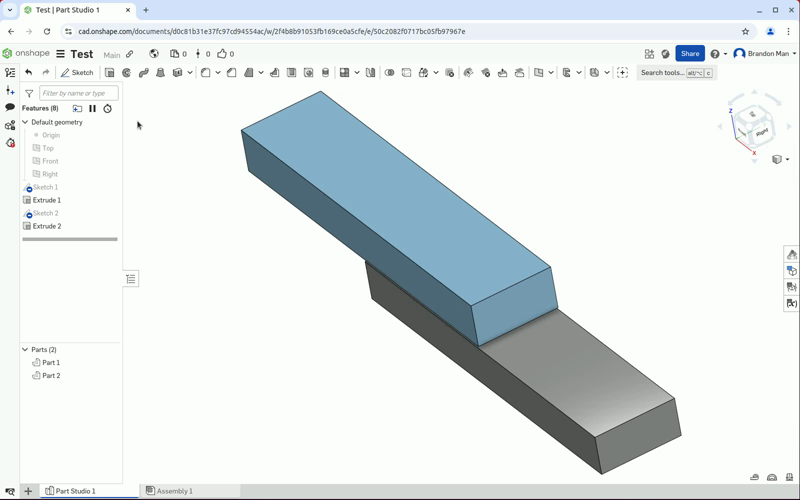
key(right, 2)
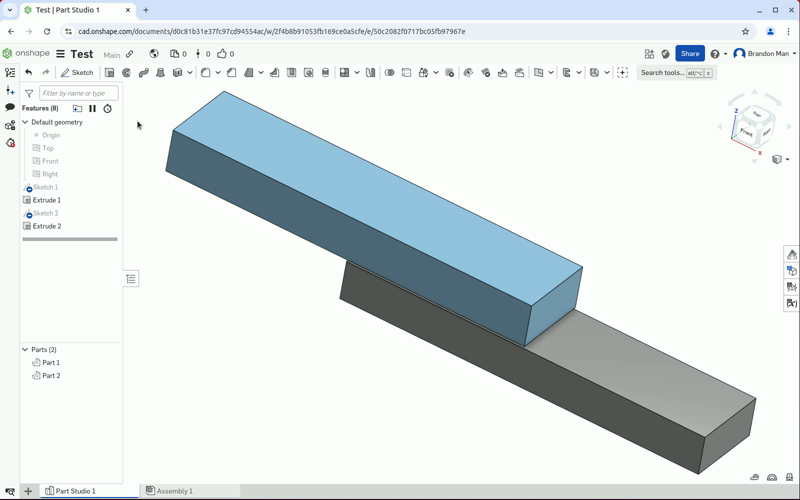
mouse_move(73, 189)
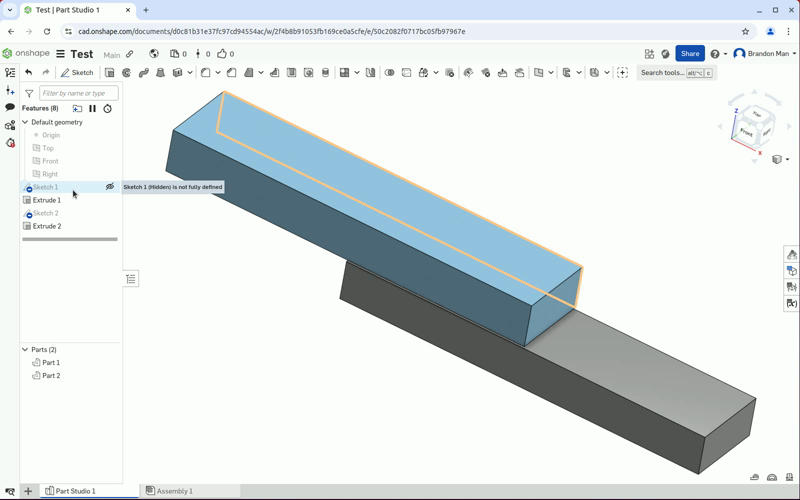
click(73, 189)